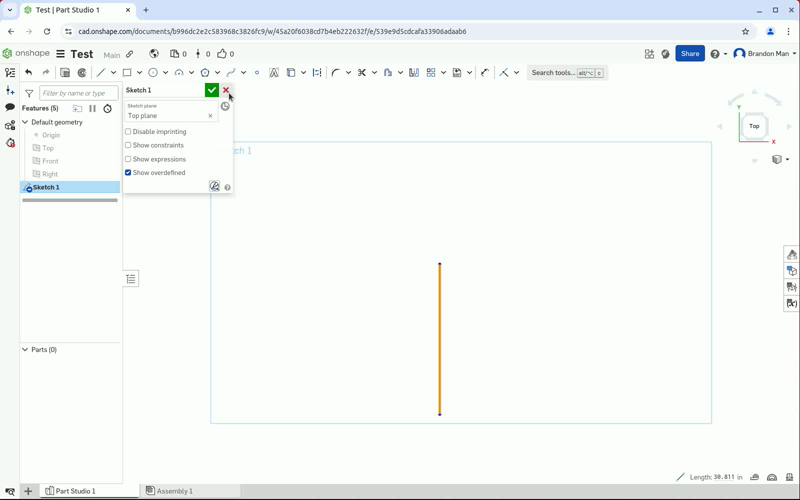
key(shift+h)
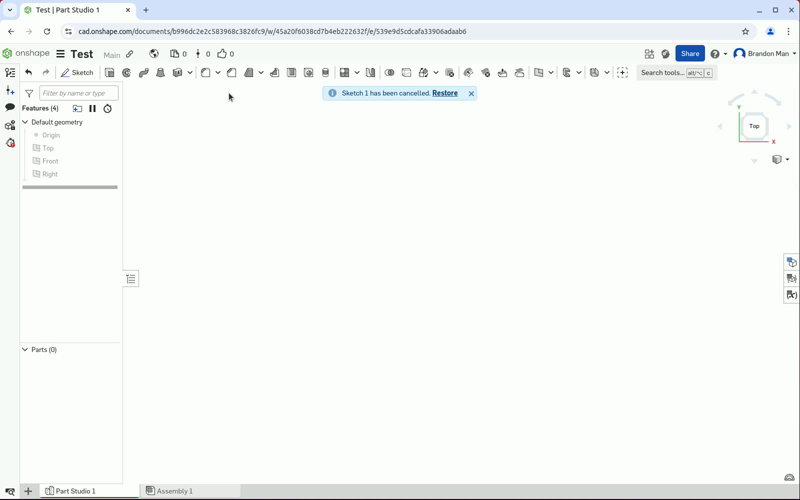
mouse_move(73, 352)
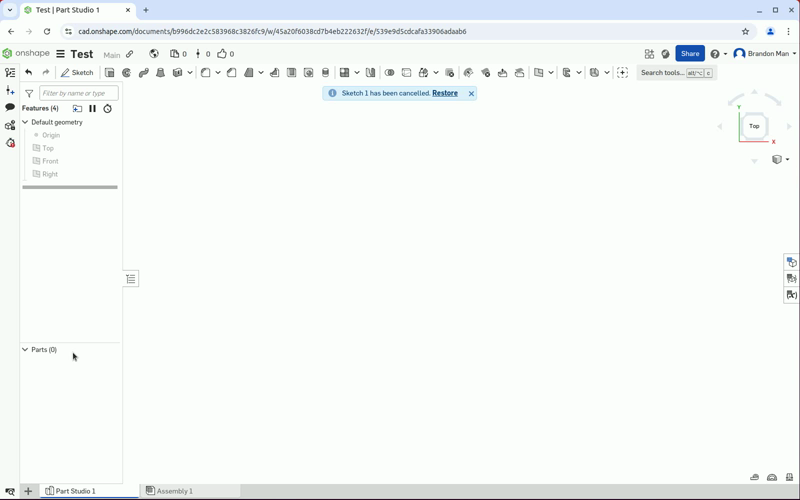
key(y)
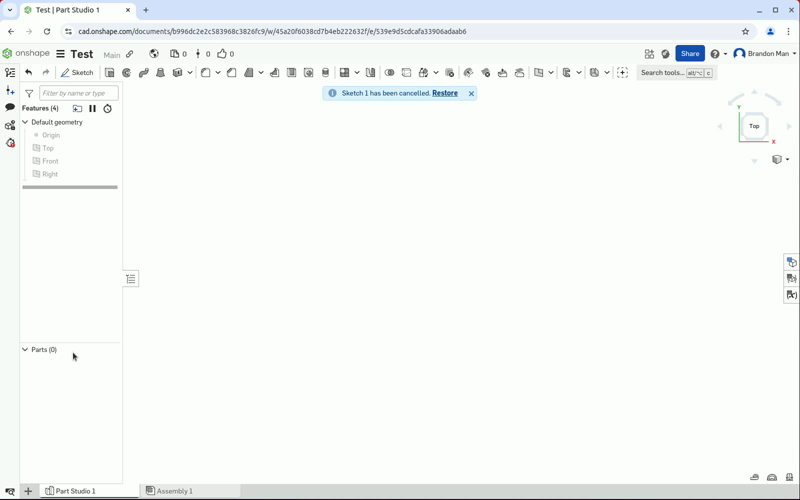
key(shift+p)
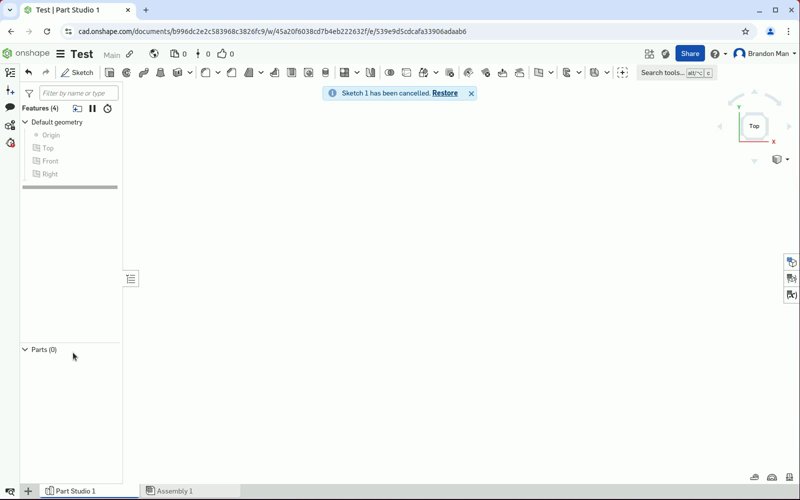
key(space)
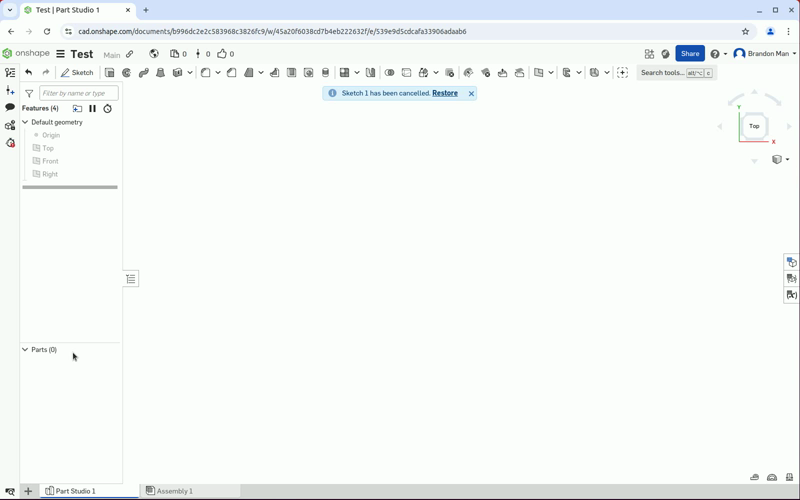
key_down(shift)
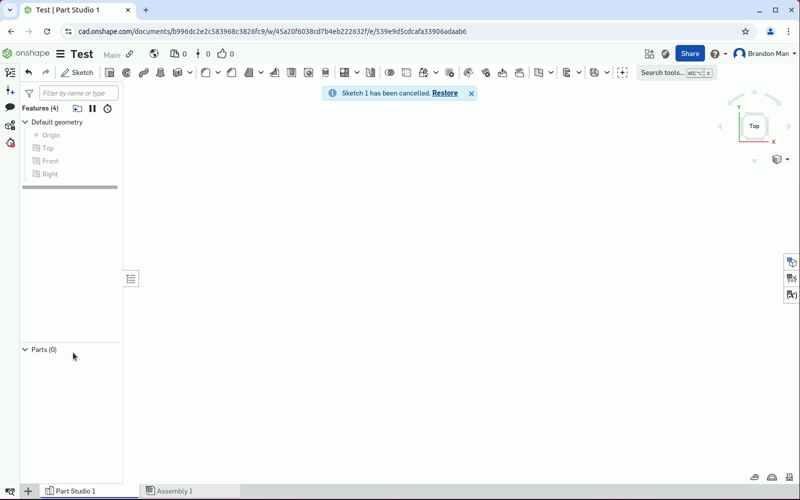
key(up)
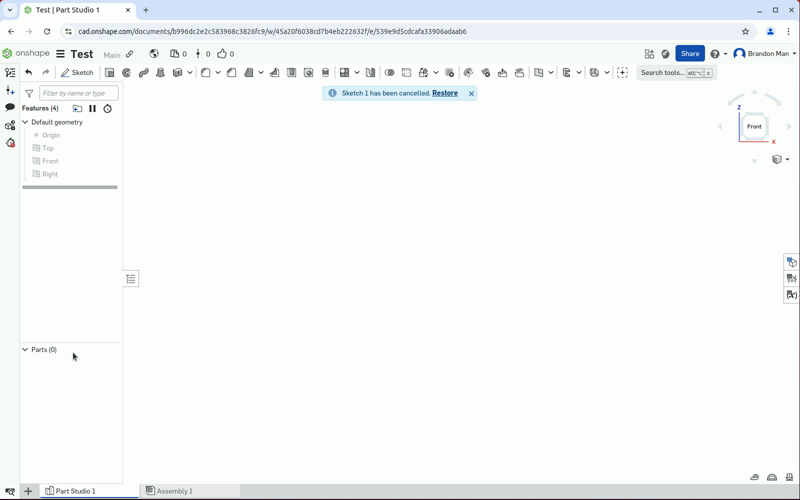
key_up(shift)
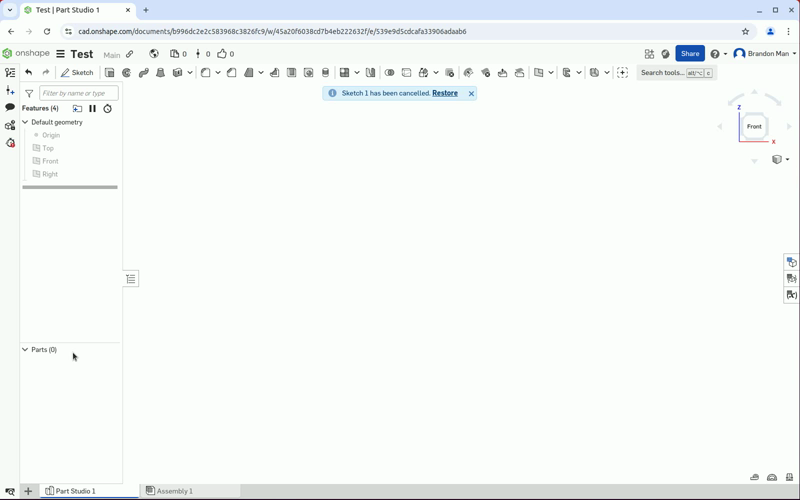
mouse_move(73, 352)
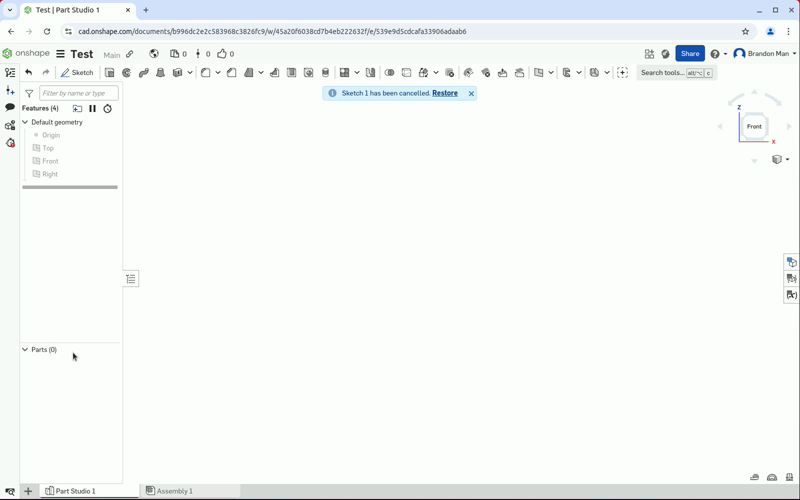
key(shift+y)
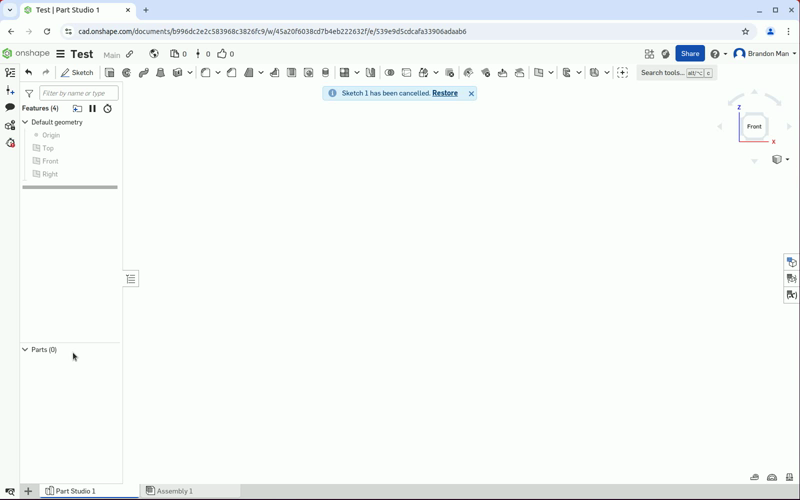
key(shift+s)
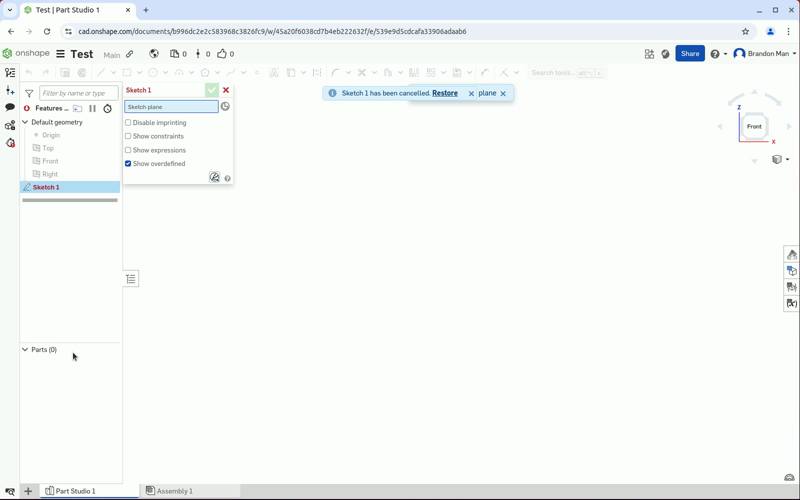
mouse_move(73, 163)
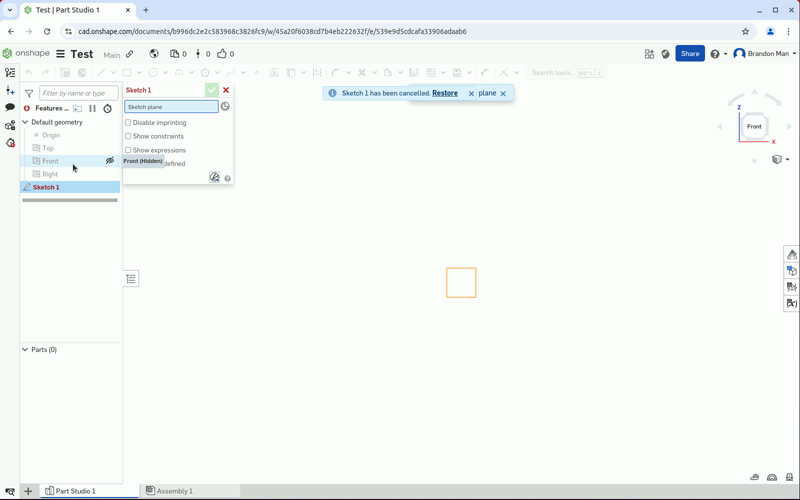
click(73, 163)
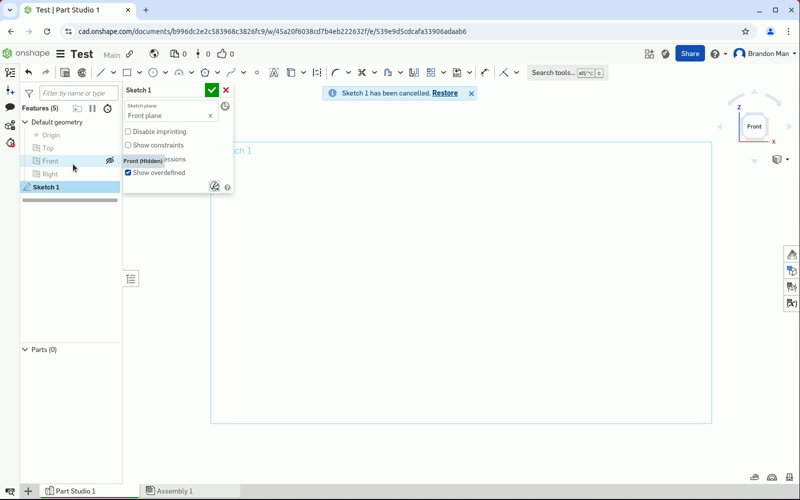
mouse_move(73, 352)
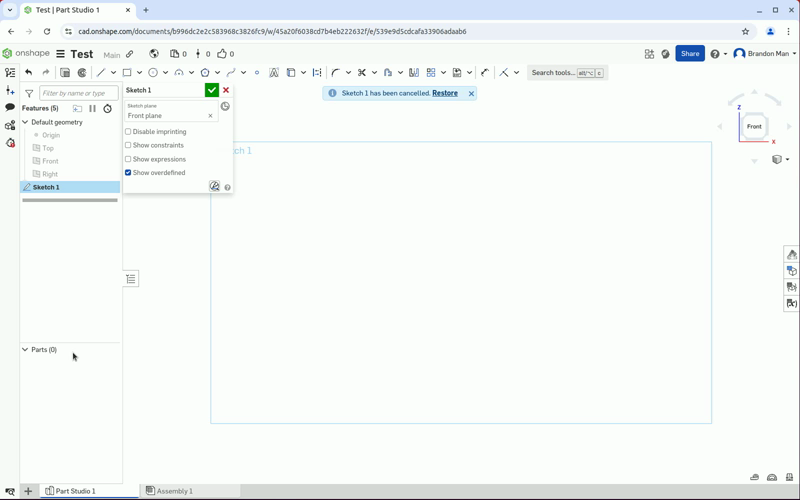
key(y)
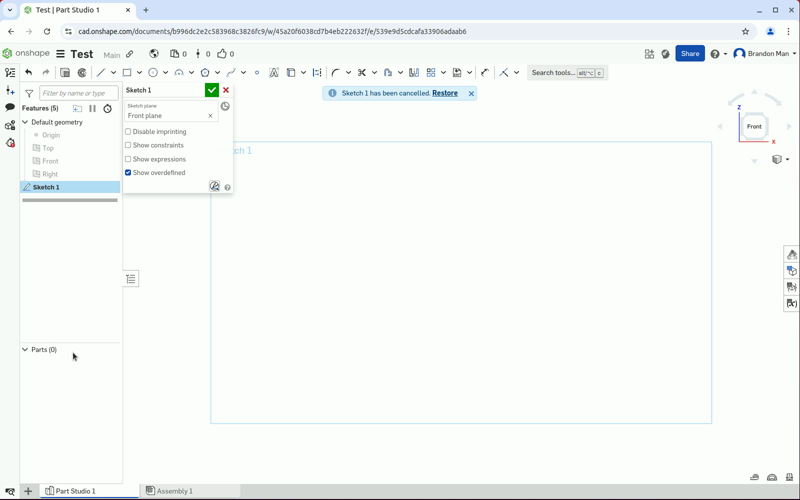
key(c)
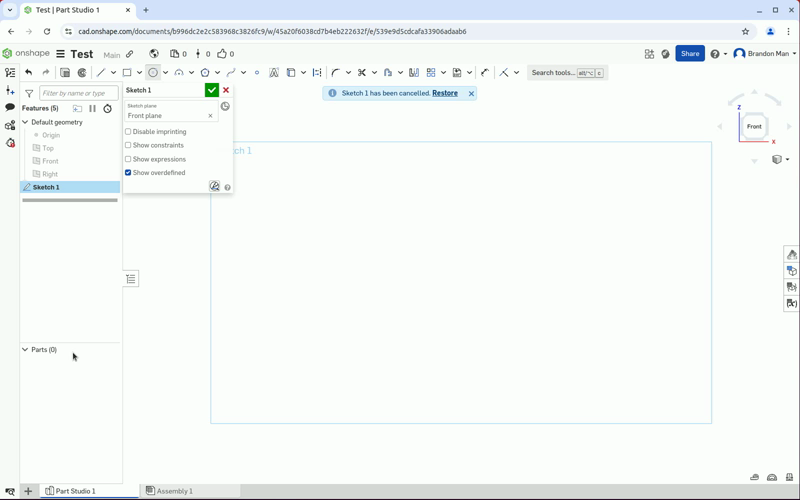
key_down(shift)
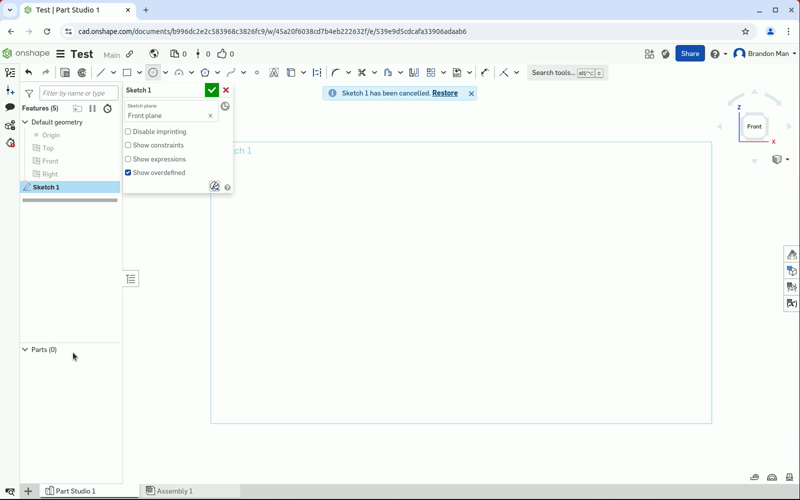
mouse_move(460, 282)
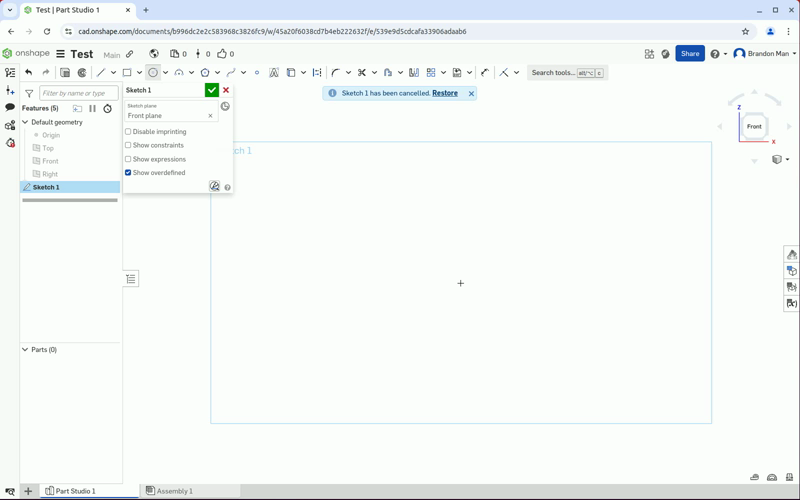
click(460, 282)
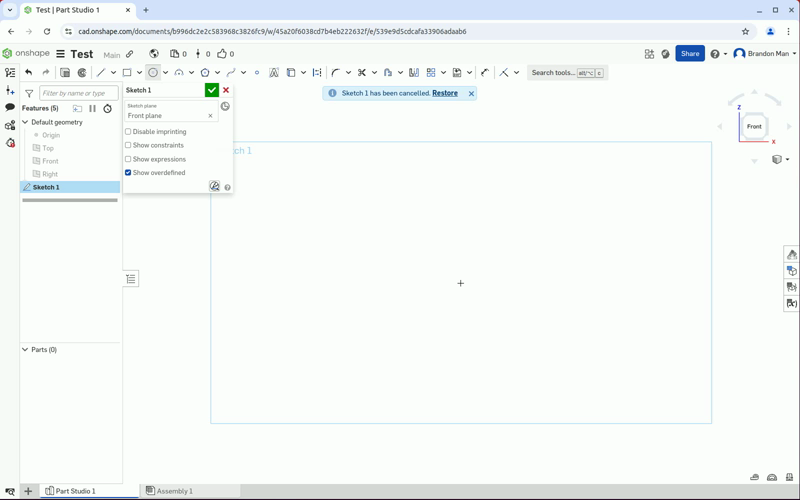
key_up(shift)
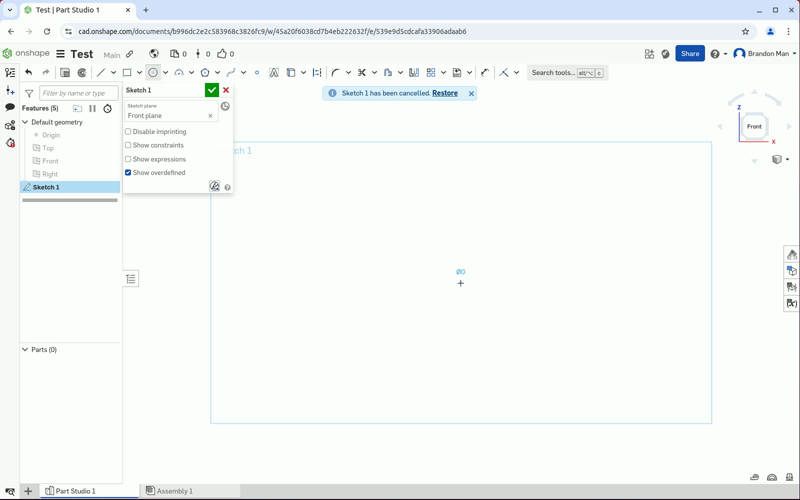
mouse_move(528, 282)
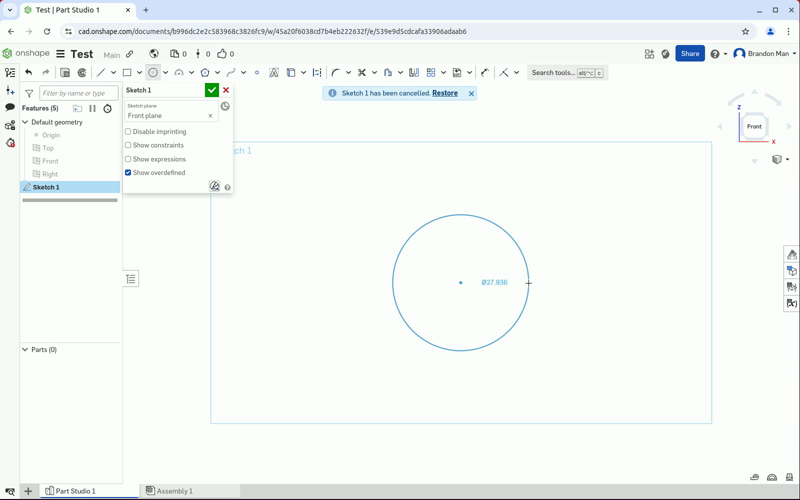
click(528, 282)
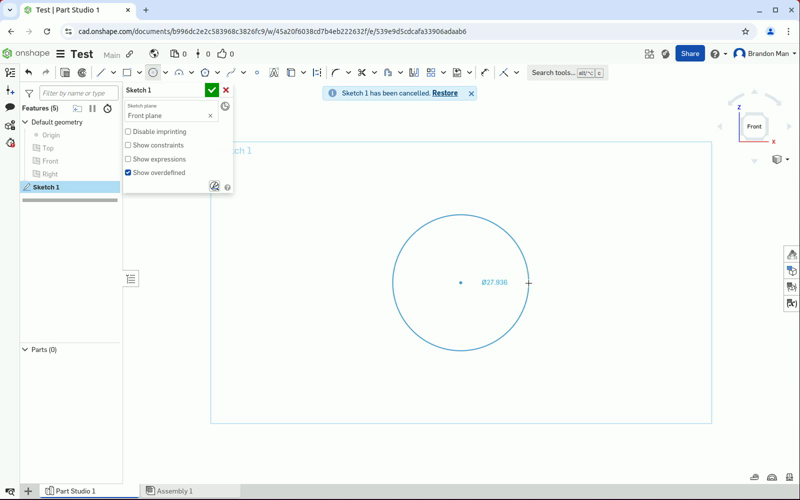
key(esc)
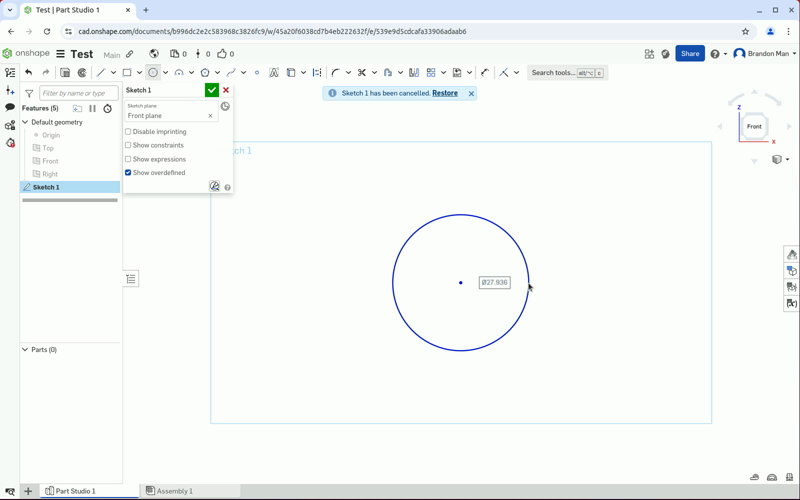
key(c)
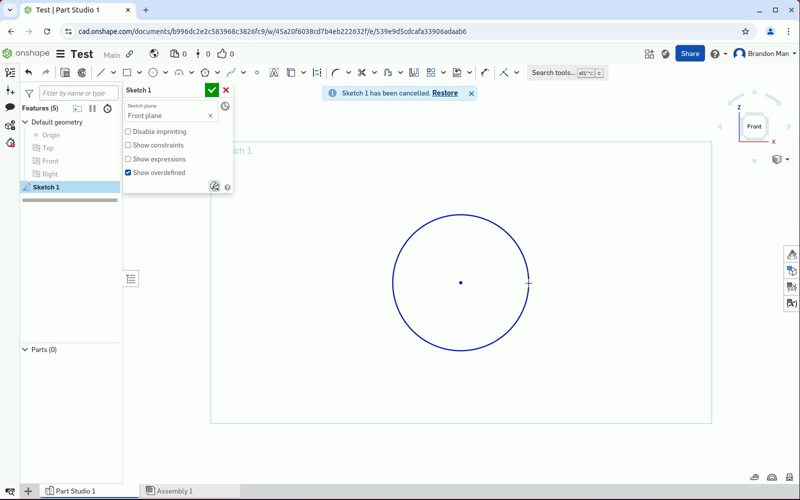
key_down(shift)
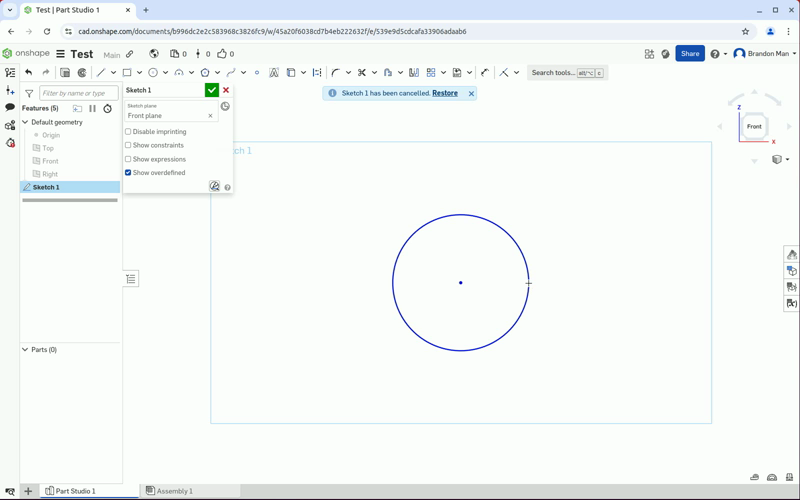
mouse_move(460, 282)
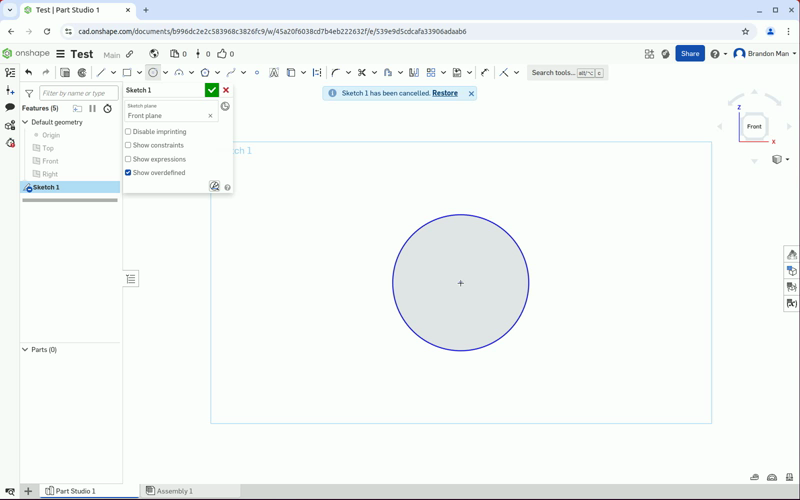
click(460, 282)
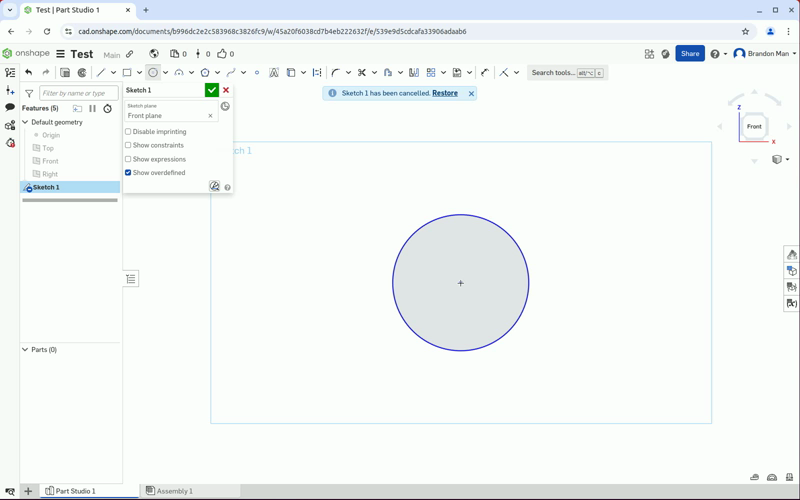
key_up(shift)
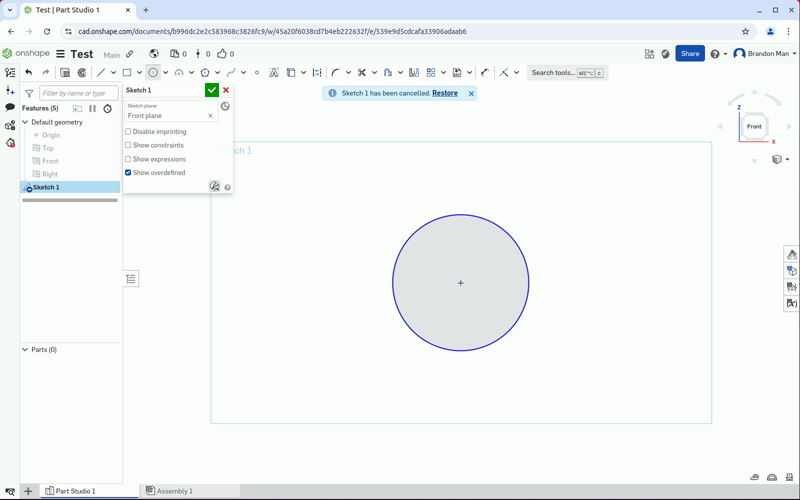
mouse_move(511, 282)
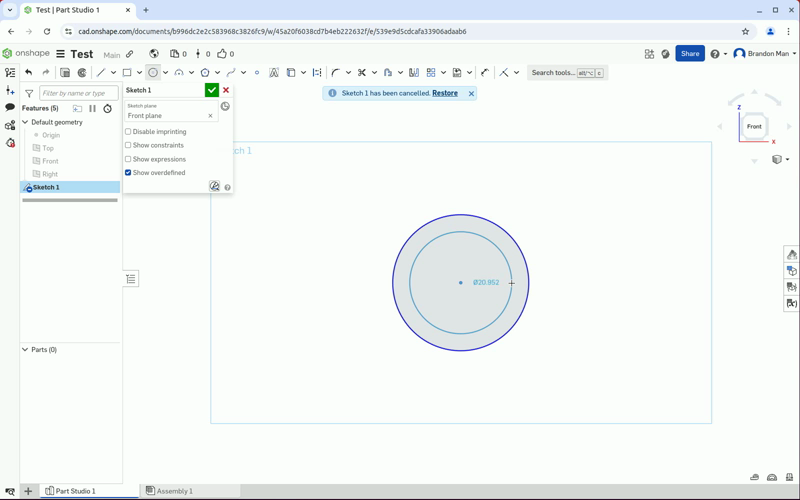
click(511, 282)
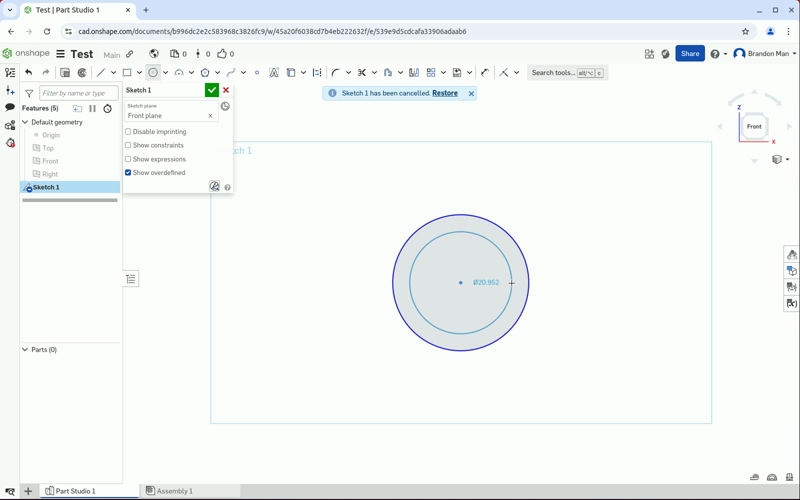
key(esc)
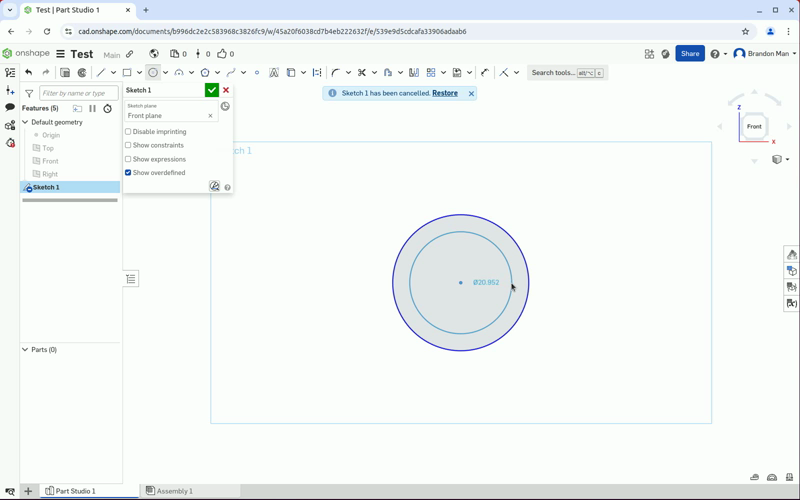
mouse_move(441, 342)
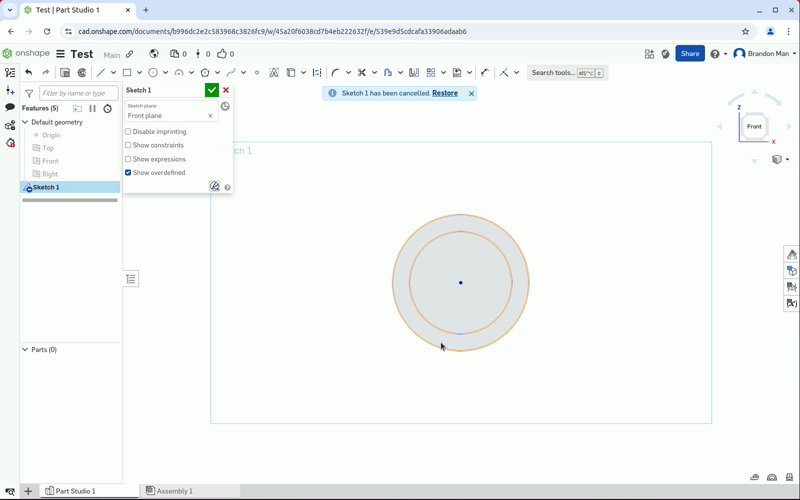
click(441, 342)
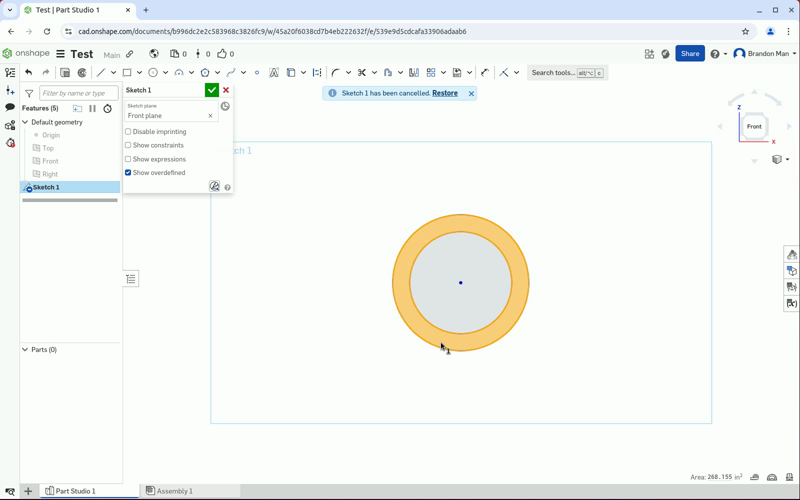
mouse_move(73, 352)
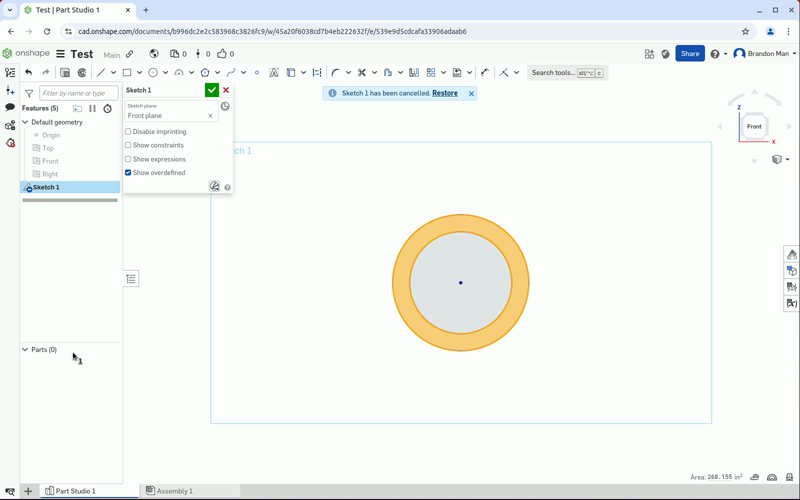
key(shift+y)
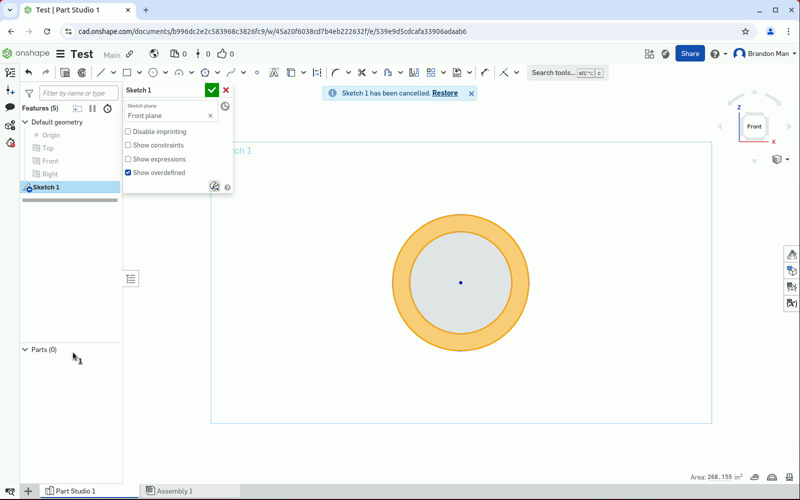
key(shift+e)
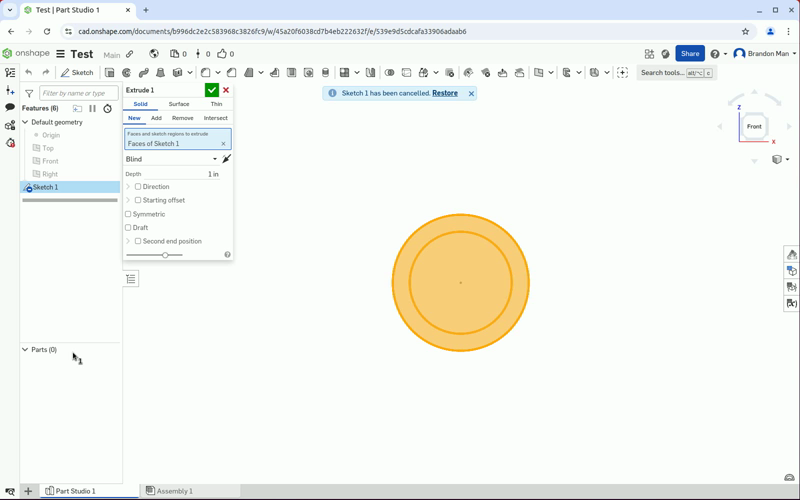
mouse_move(143, 106)
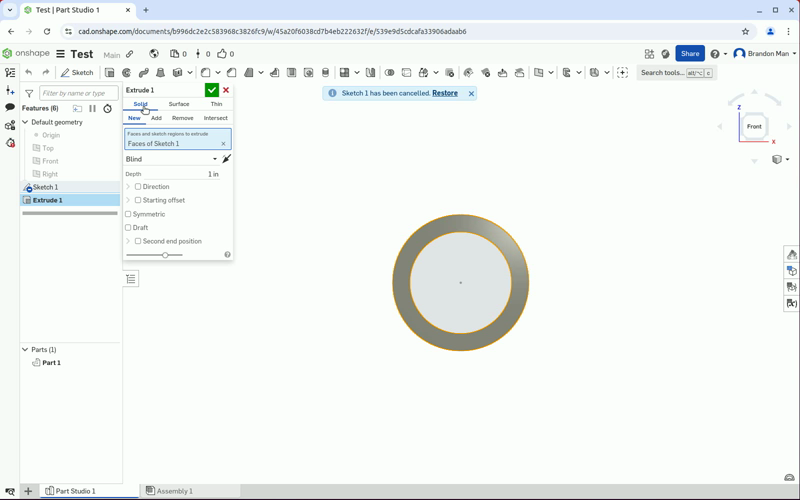
click(143, 106)
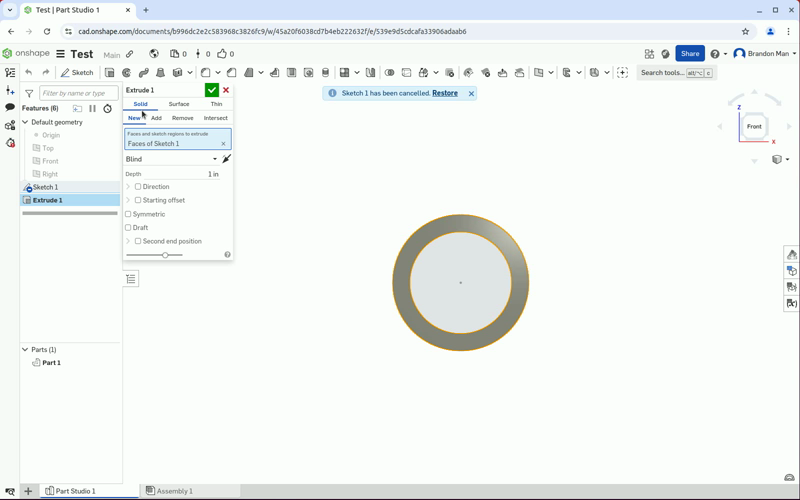
mouse_move(137, 120)
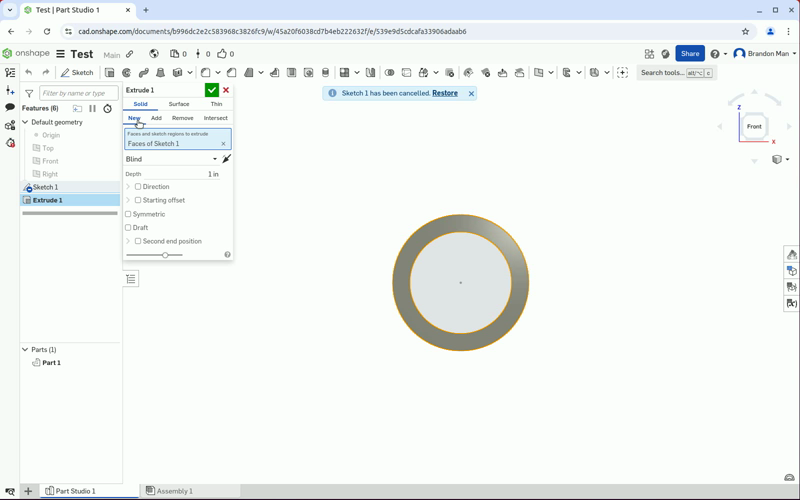
click(137, 120)
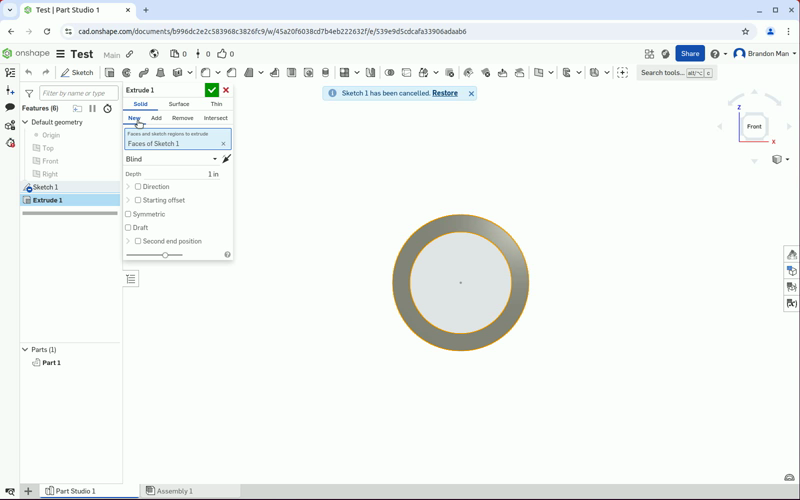
key(tab, 4)
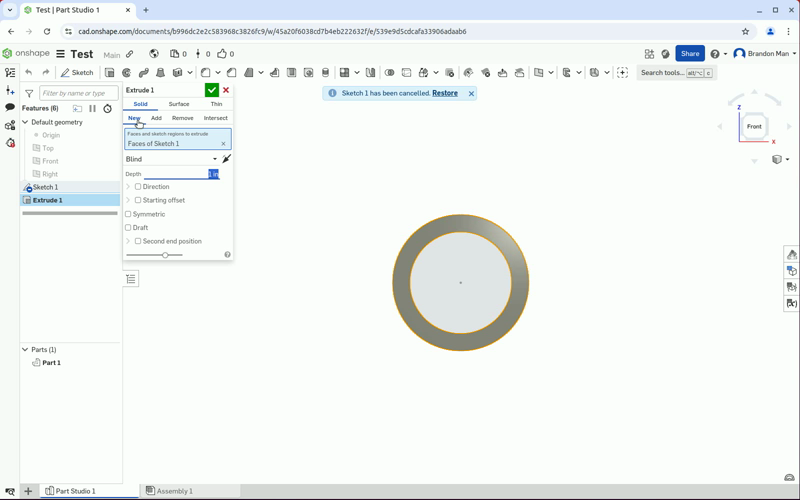
text(23.108)
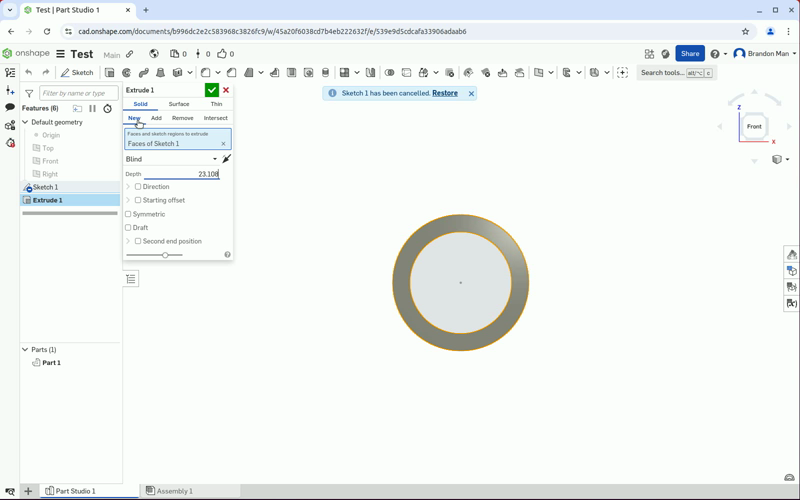
key(enter)
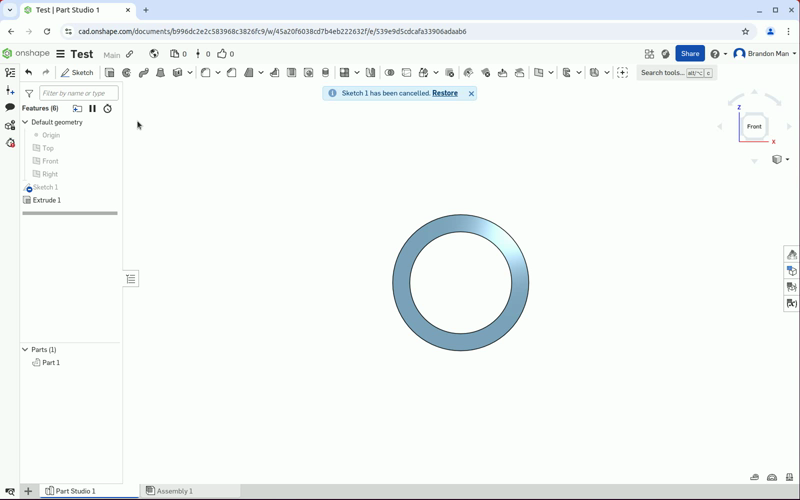
key(shift+h)
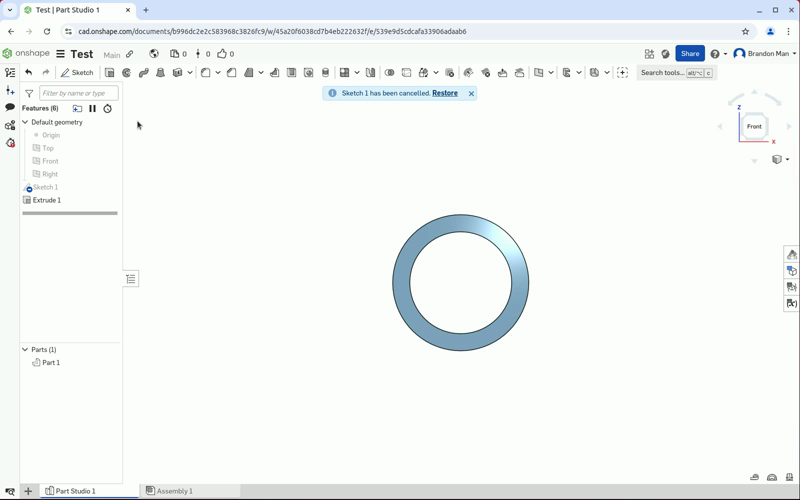
key(shift+h)
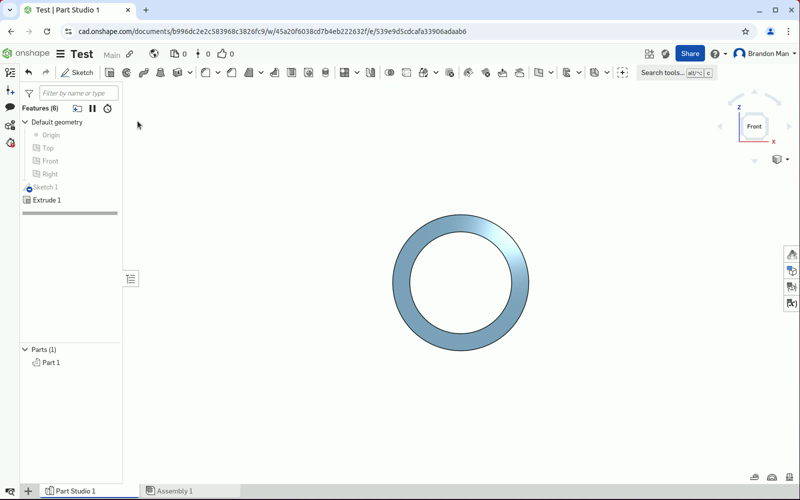
mouse_move(73, 189)
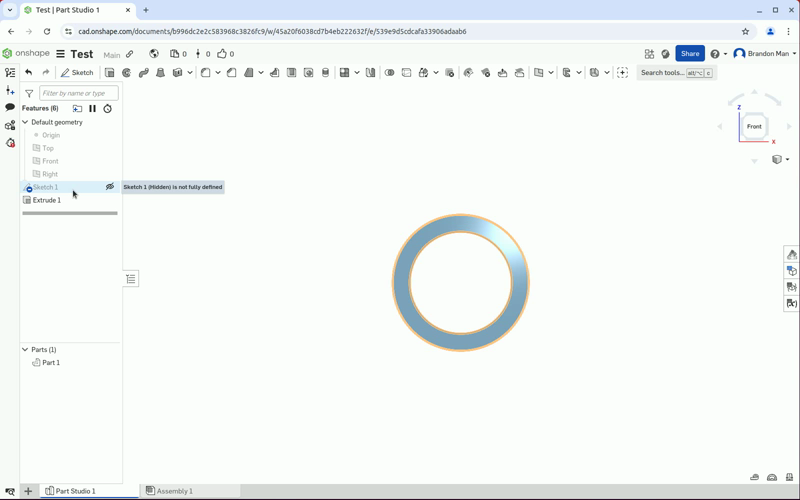
click(73, 189)
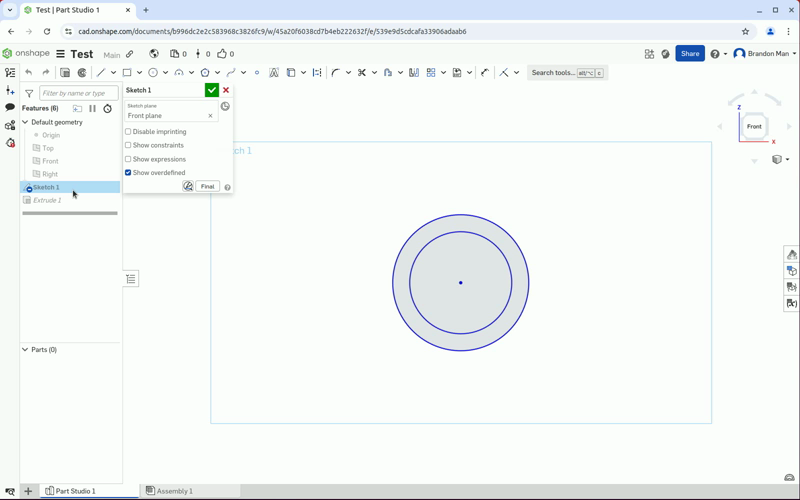
mouse_move(229, 92)
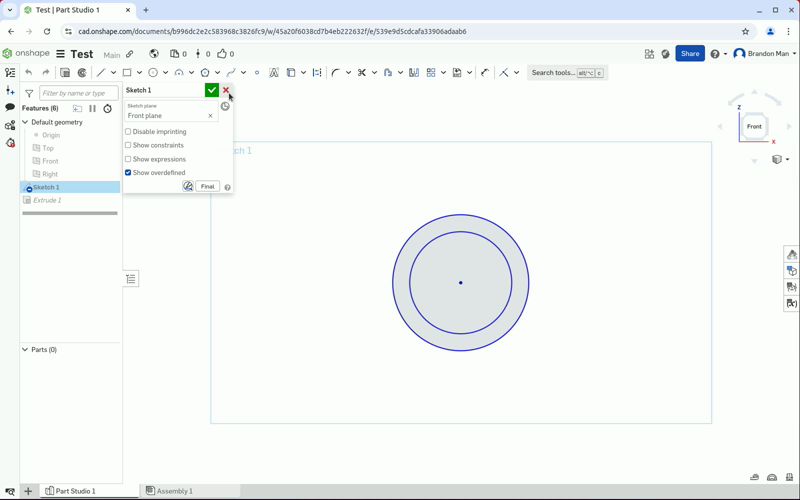
click(229, 92)
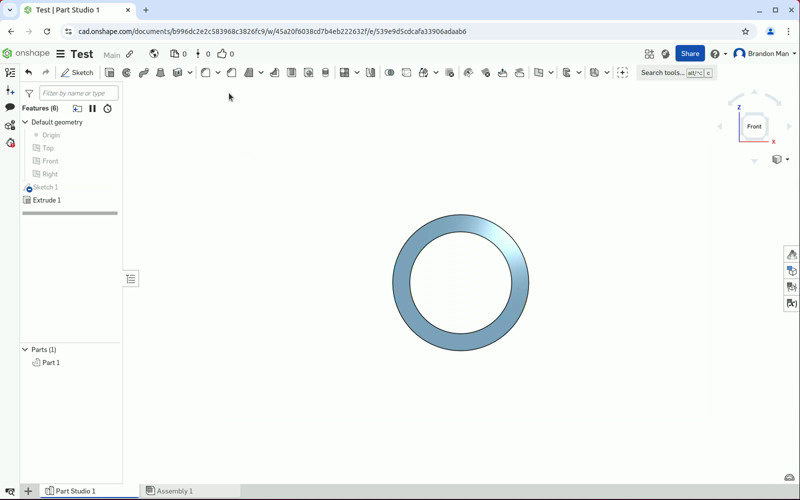
mouse_move(73, 352)
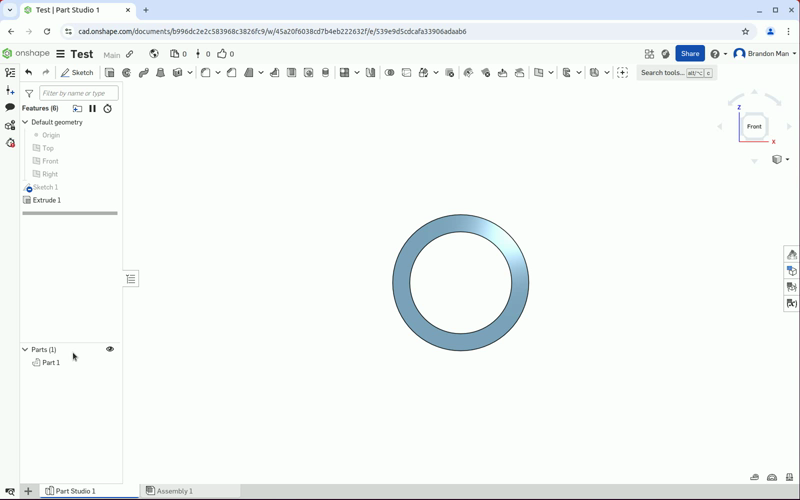
key(y)
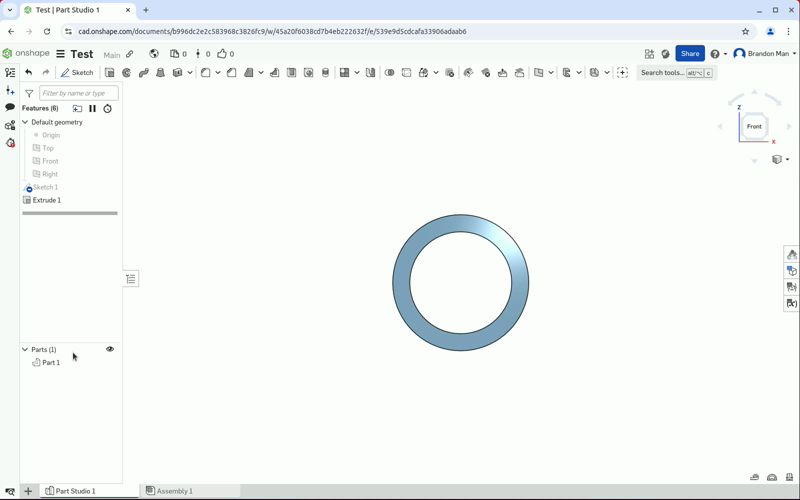
key(shift+p)
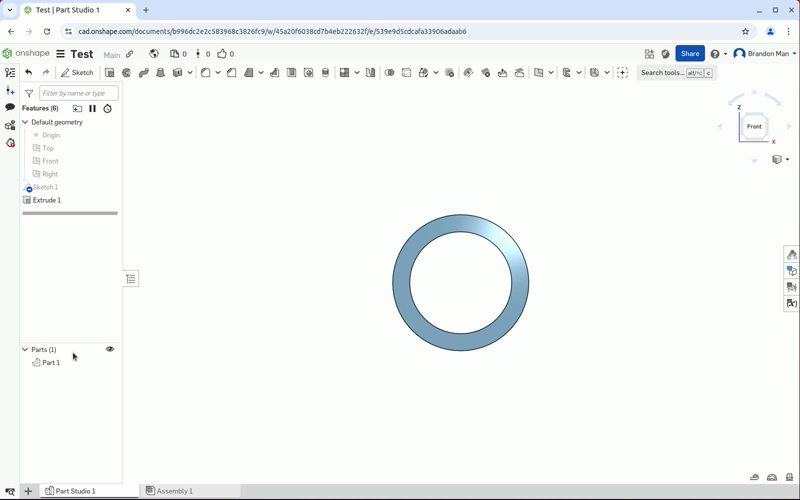
key(space)
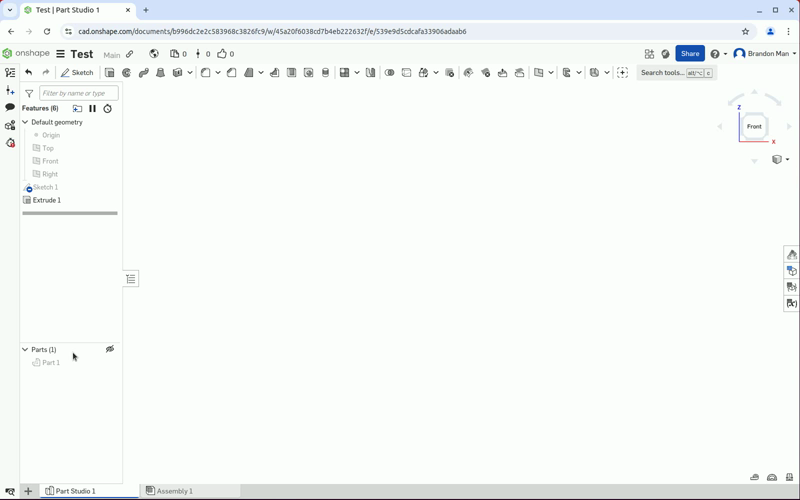
key_down(shift)
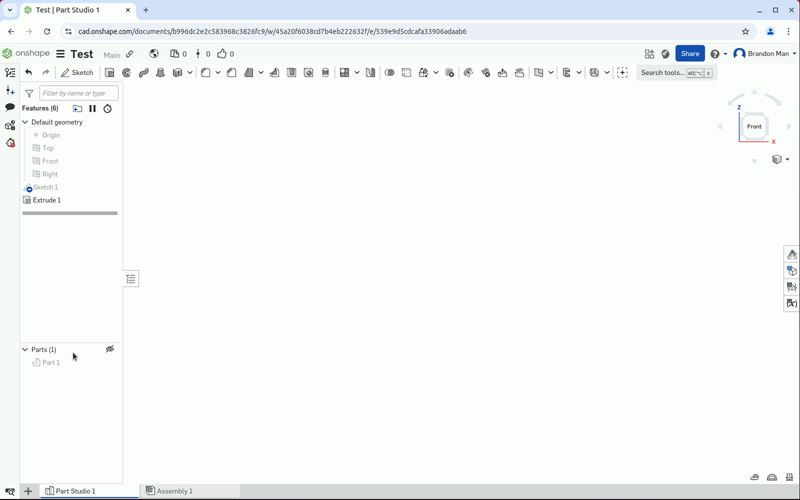
key(down)
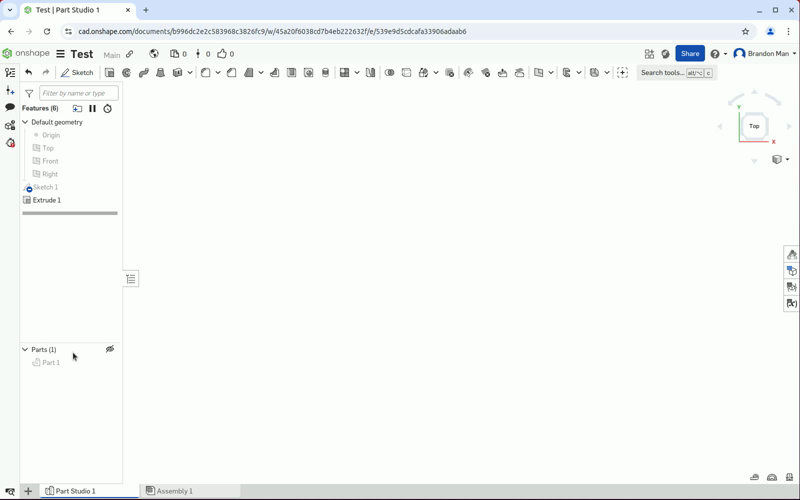
key_up(shift)
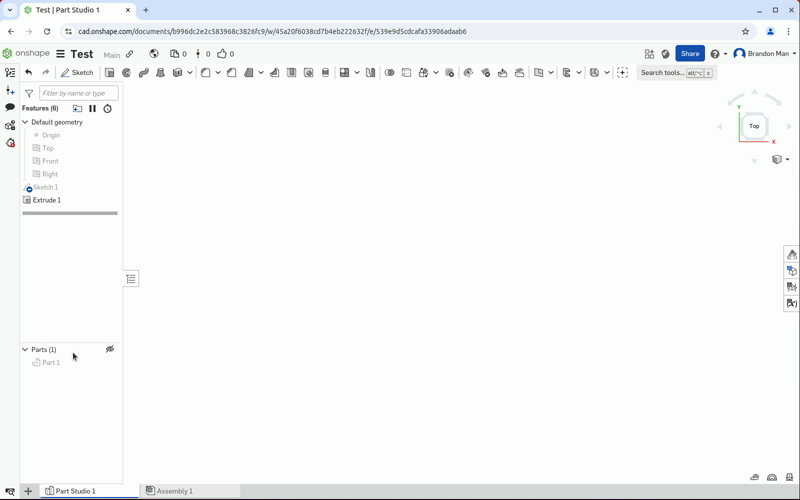
mouse_move(73, 352)
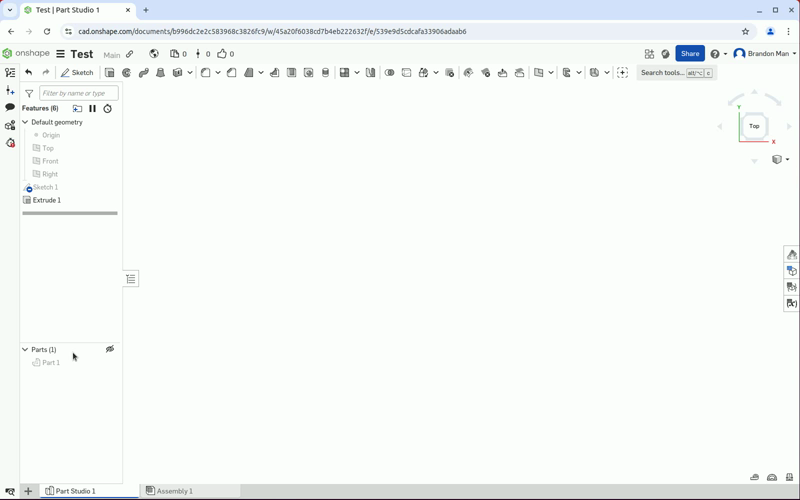
key(shift+y)
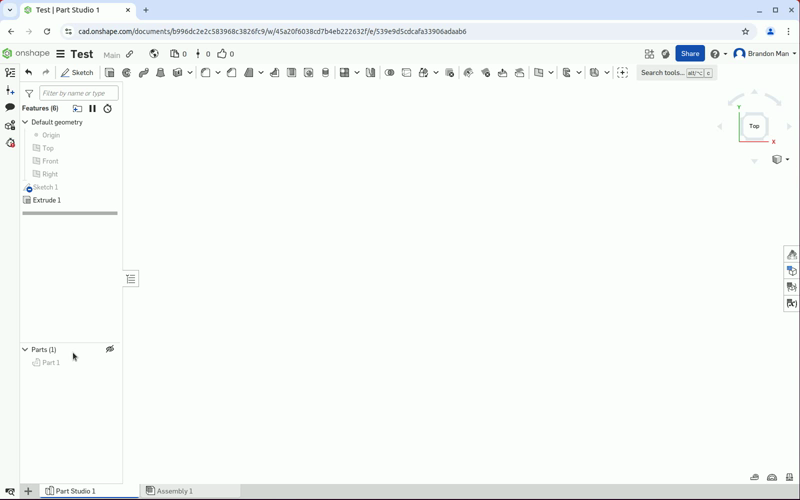
key(shift+s)
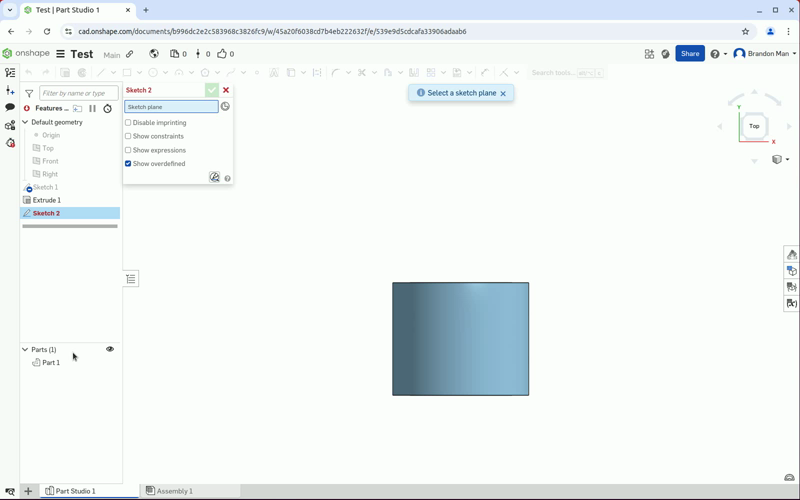
mouse_move(73, 150)
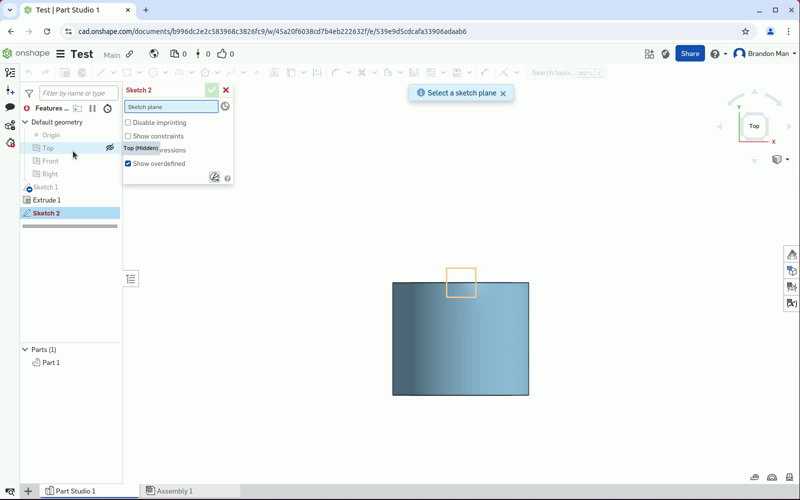
click(73, 150)
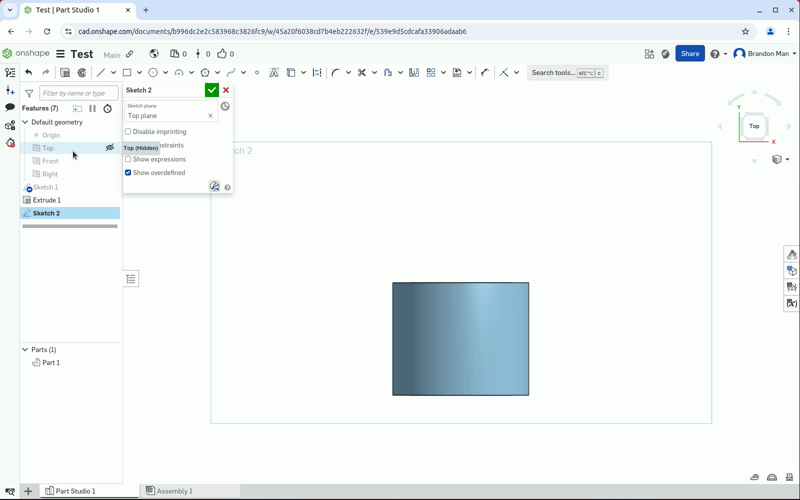
mouse_move(73, 352)
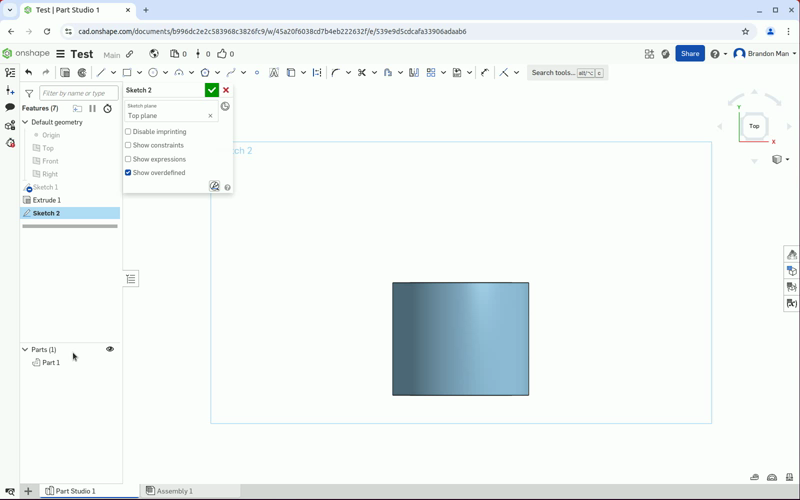
key(y)
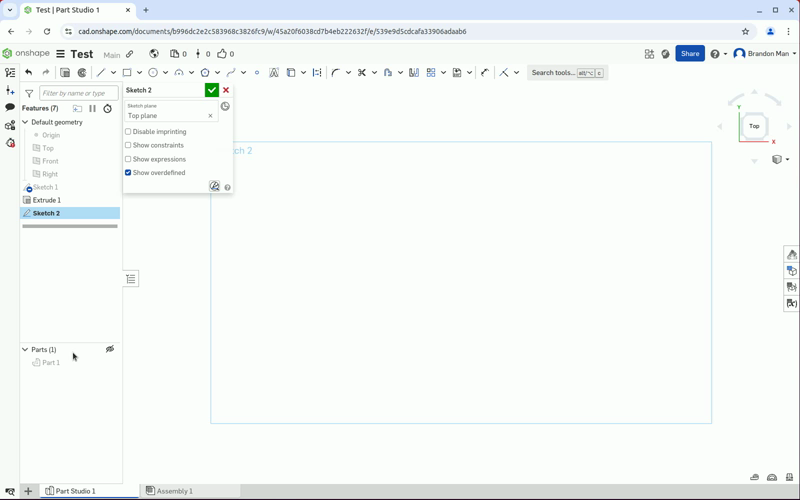
key(l)
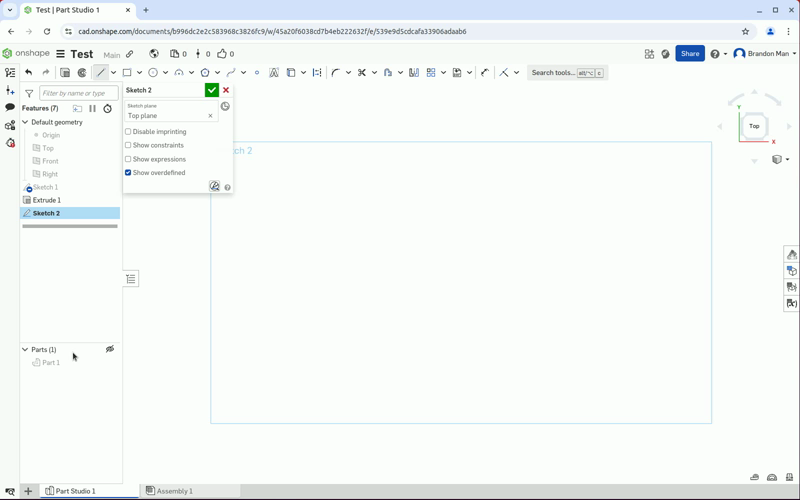
key_down(shift)
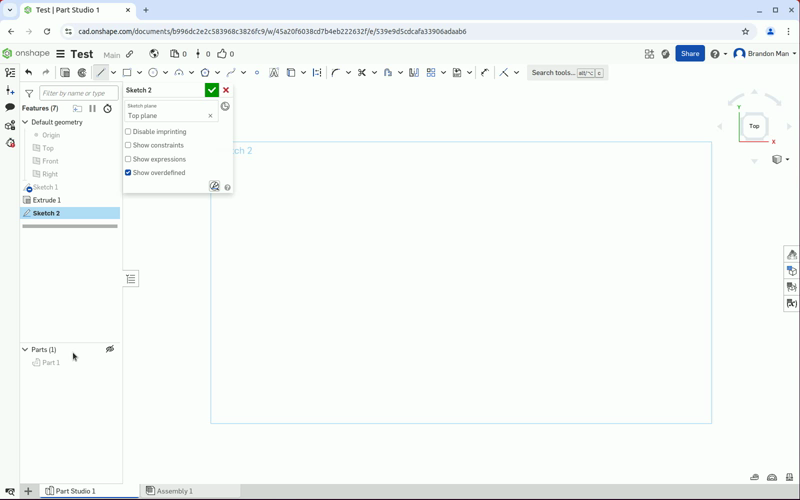
mouse_move(392, 395)
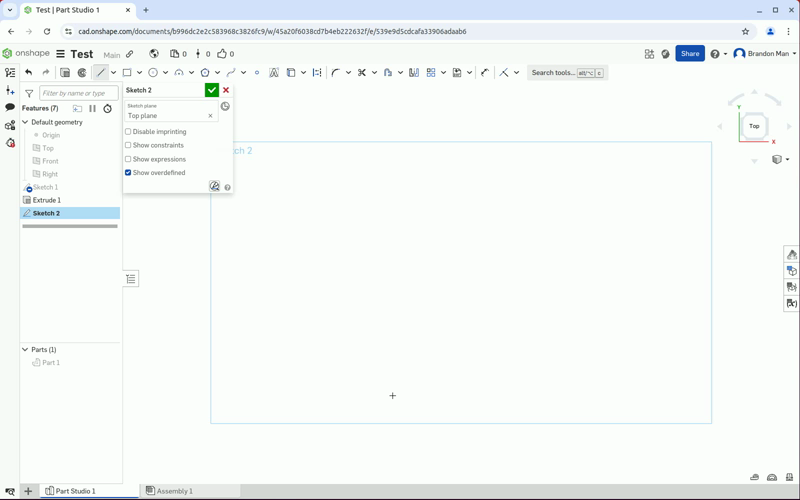
click(392, 395)
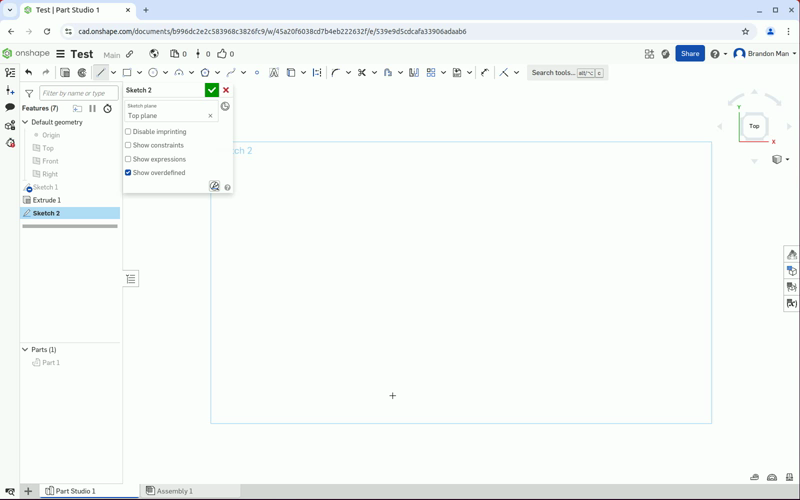
key_up(shift)
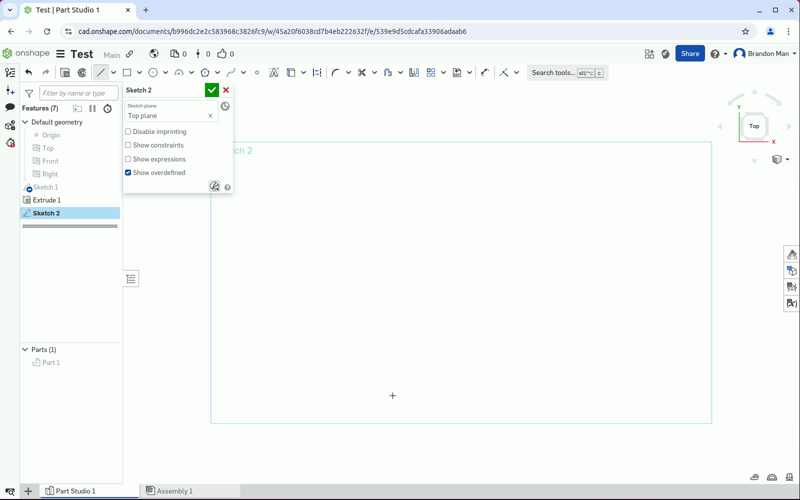
key_down(shift)
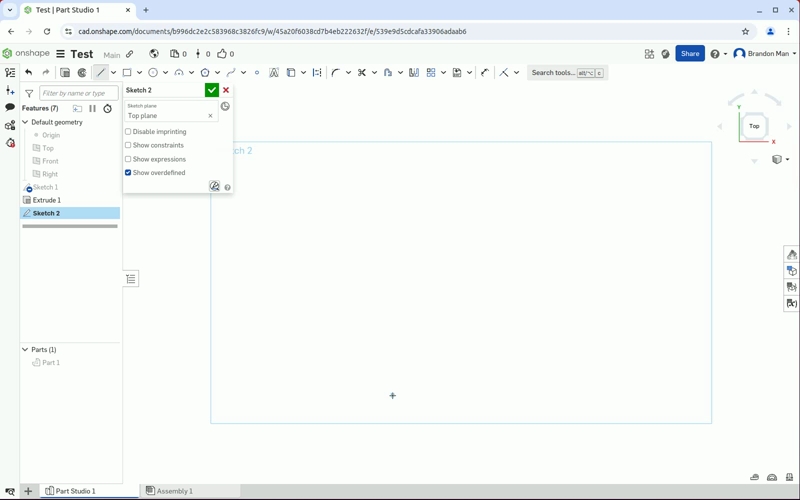
mouse_move(527, 395)
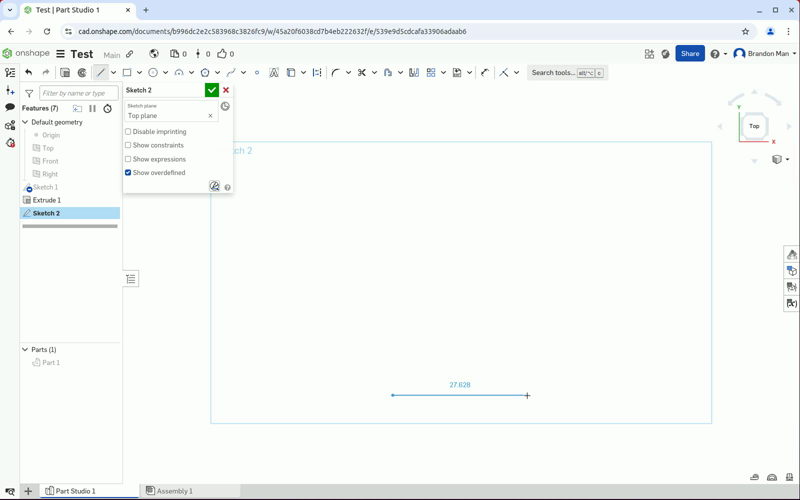
click(527, 395)
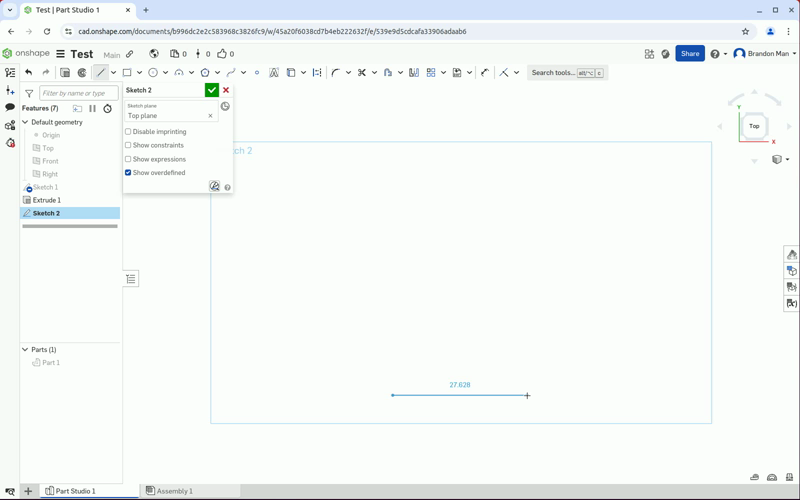
key_up(shift)
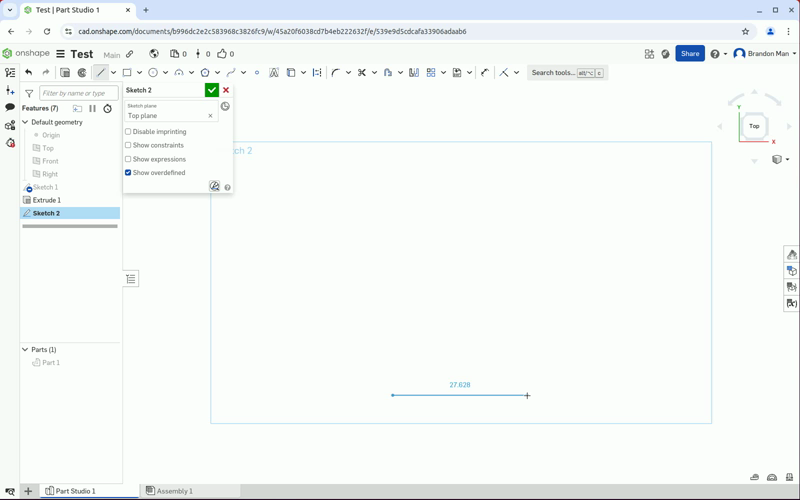
key_down(shift)
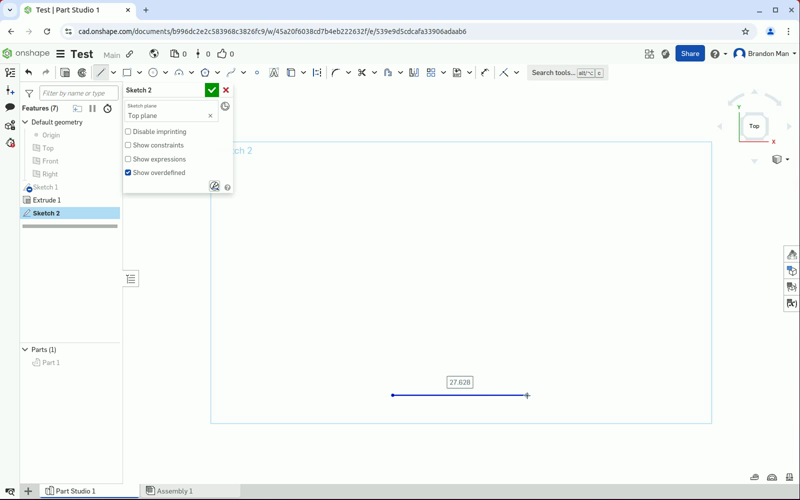
mouse_move(527, 283)
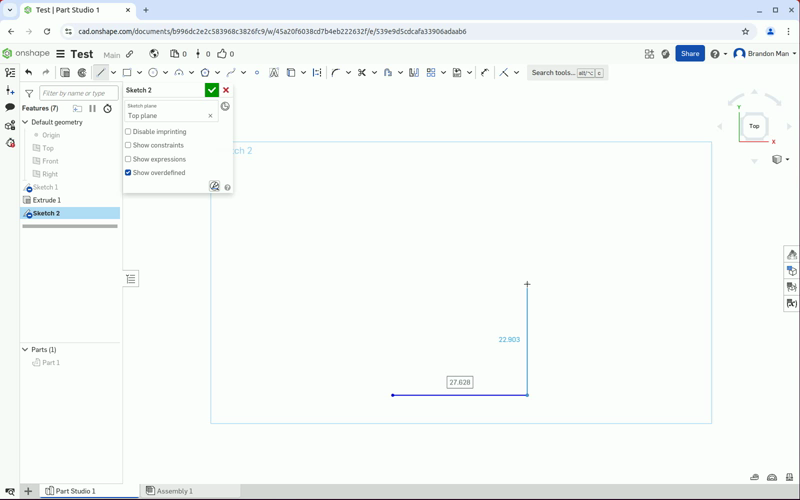
click(527, 283)
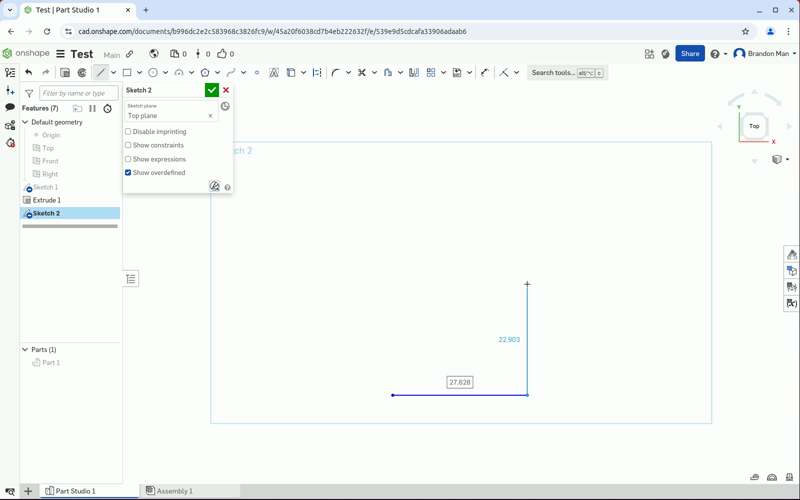
key_up(shift)
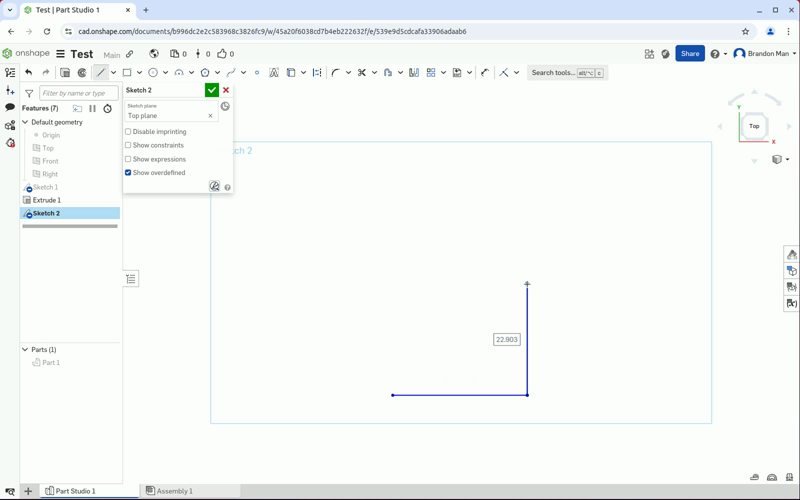
key_down(shift)
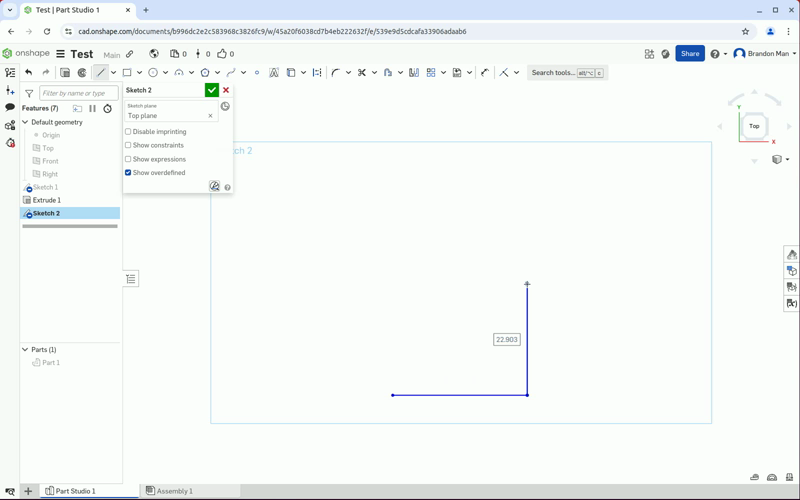
mouse_move(392, 283)
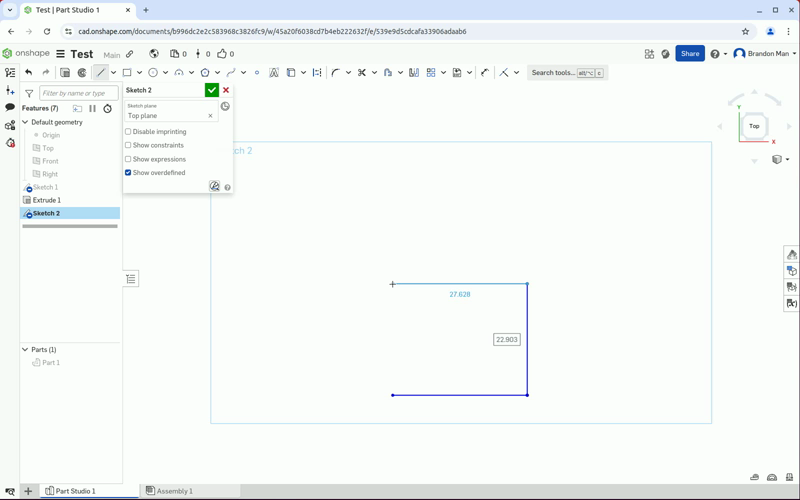
click(392, 283)
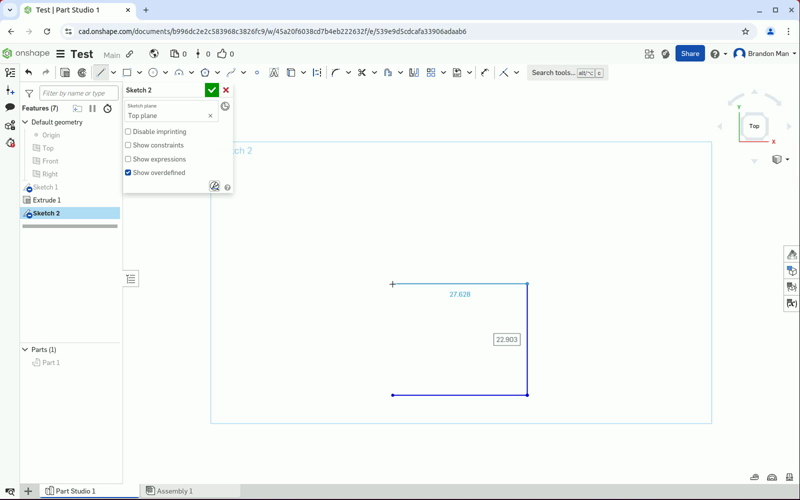
key_up(shift)
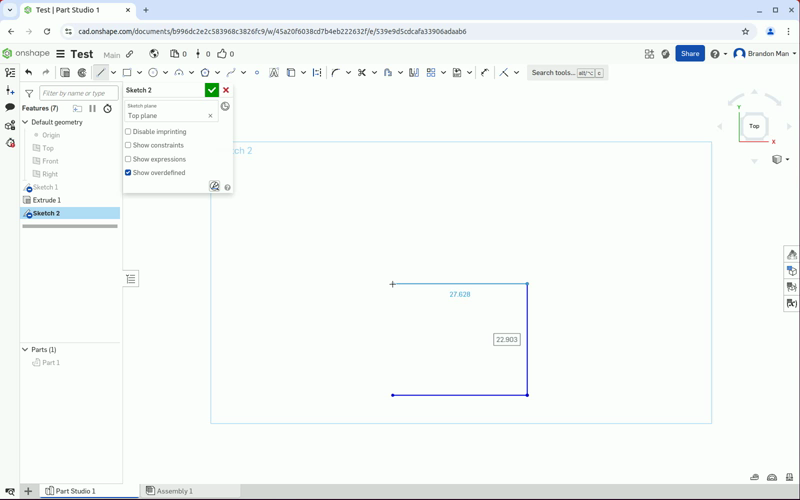
key_down(shift)
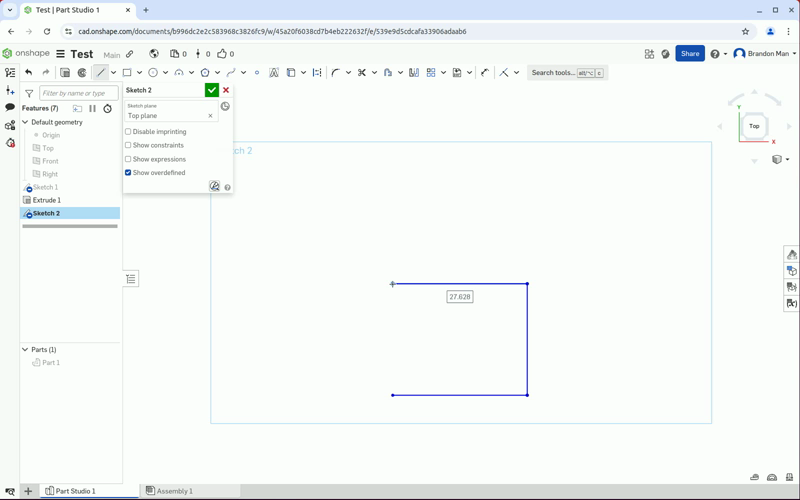
mouse_move(392, 395)
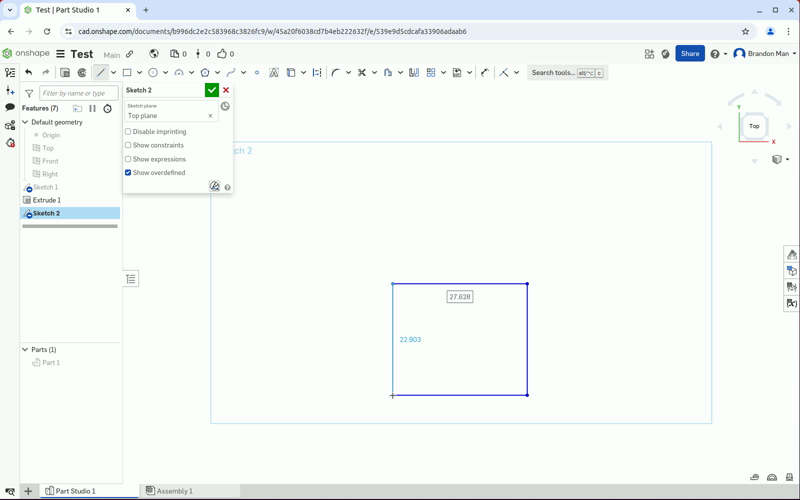
key_up(shift)
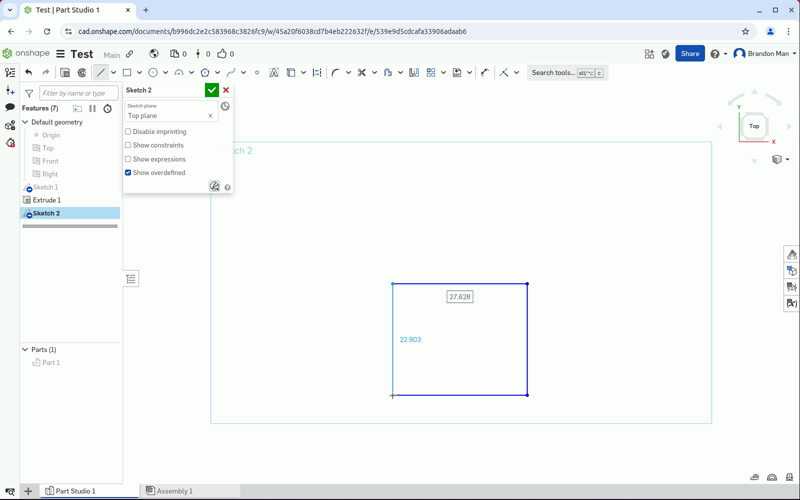
click(392, 395)
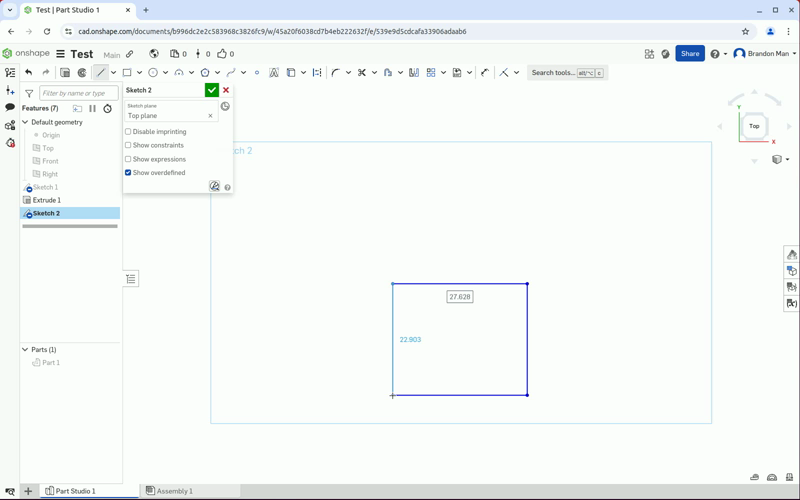
key(esc)
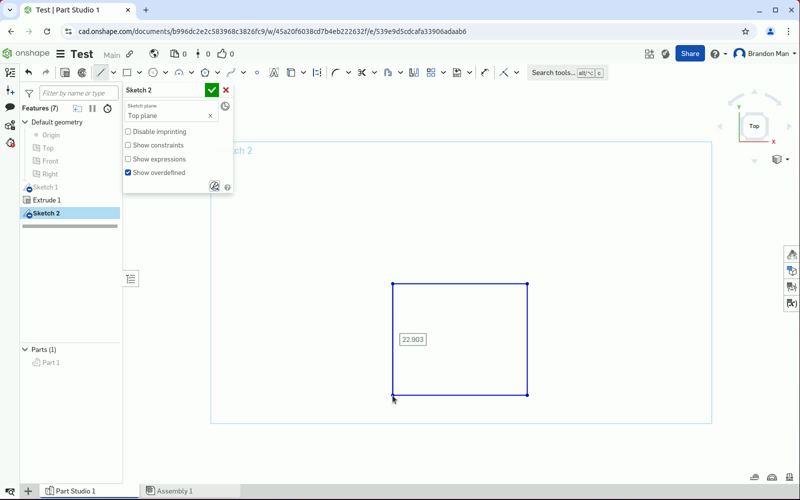
mouse_move(464, 383)
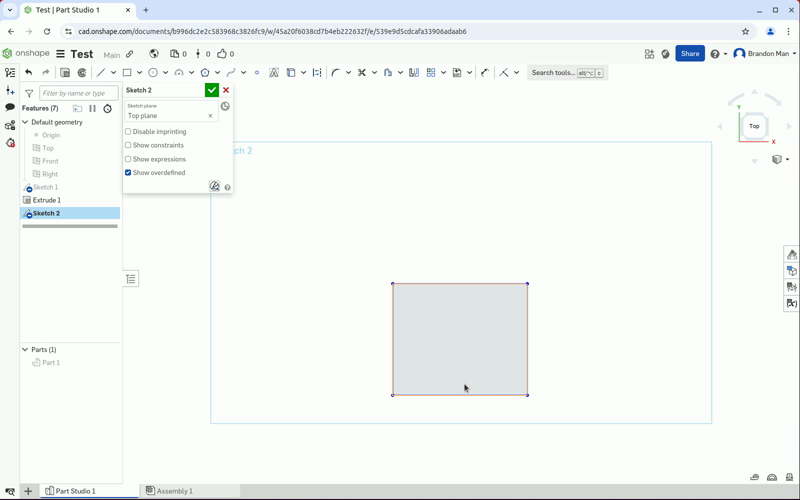
click(464, 383)
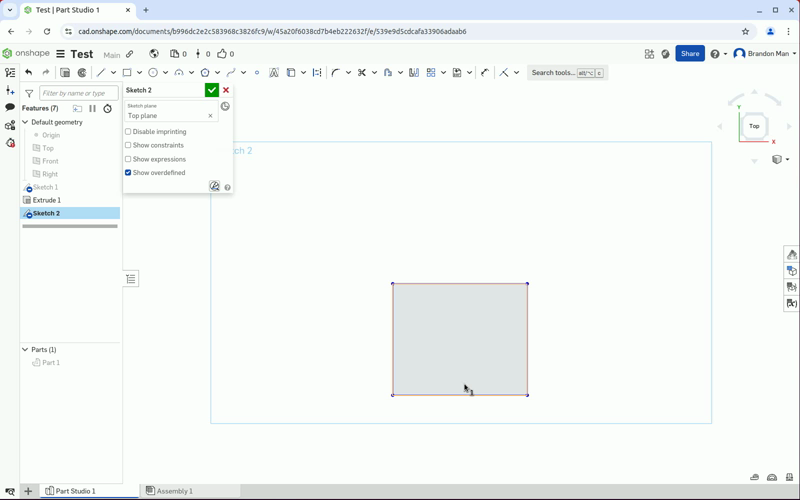
mouse_move(73, 352)
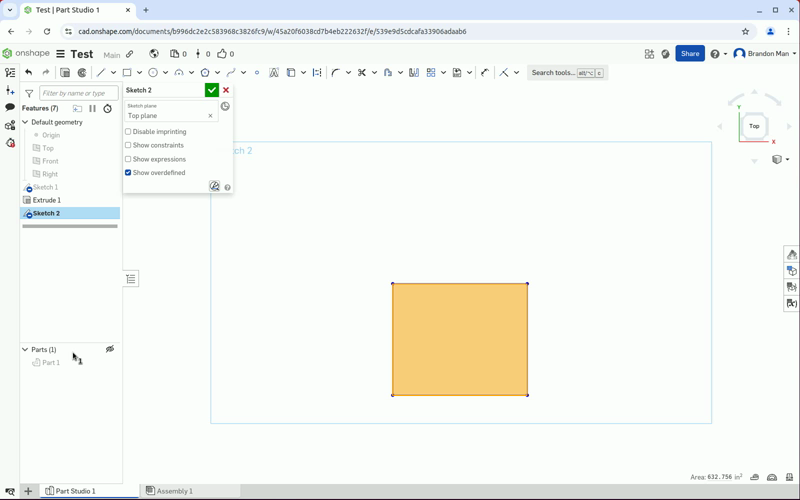
key(shift+y)
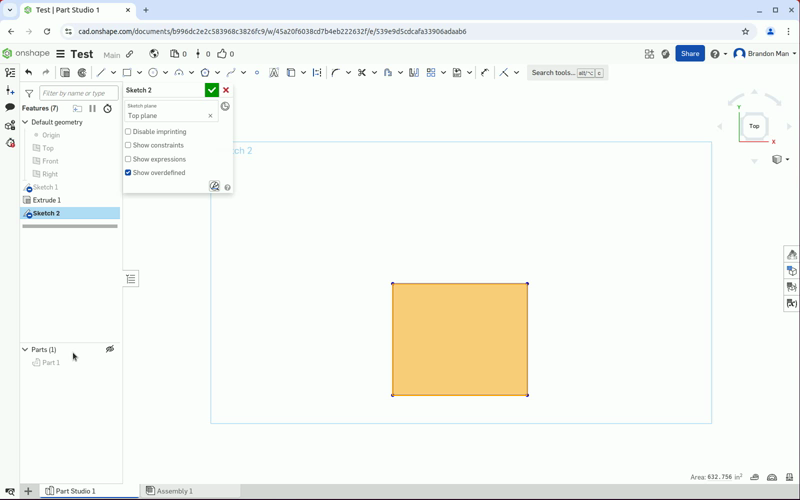
key(shift+e)
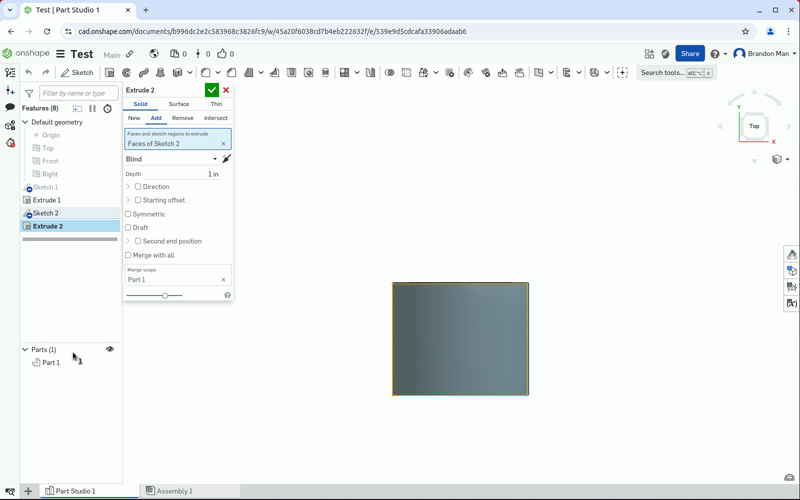
mouse_move(143, 106)
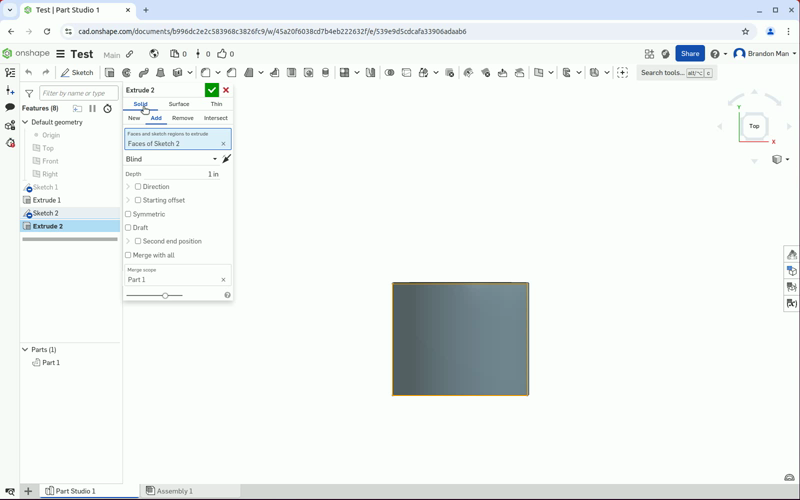
click(143, 106)
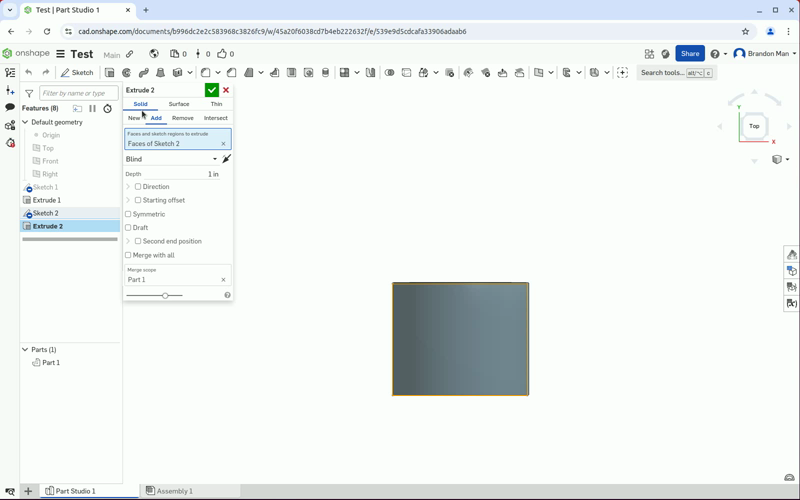
mouse_move(137, 120)
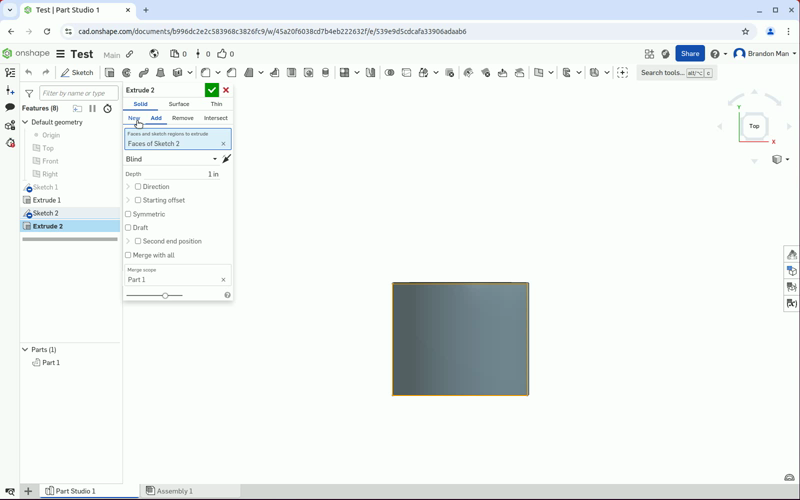
click(137, 120)
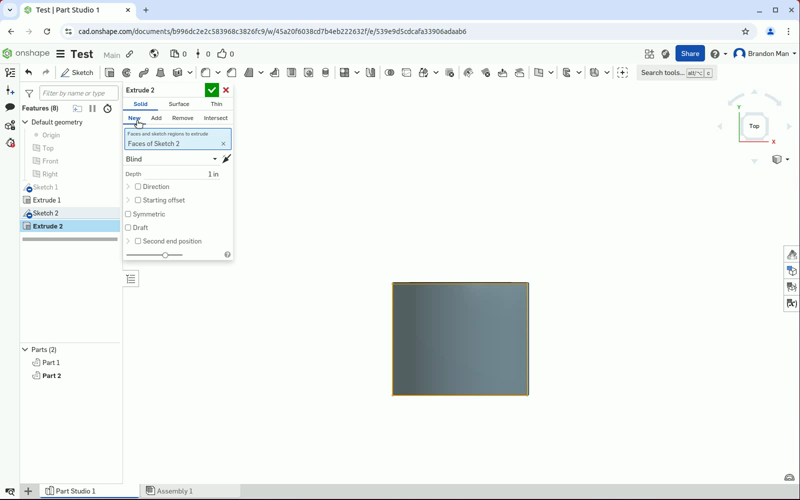
key(tab, 4)
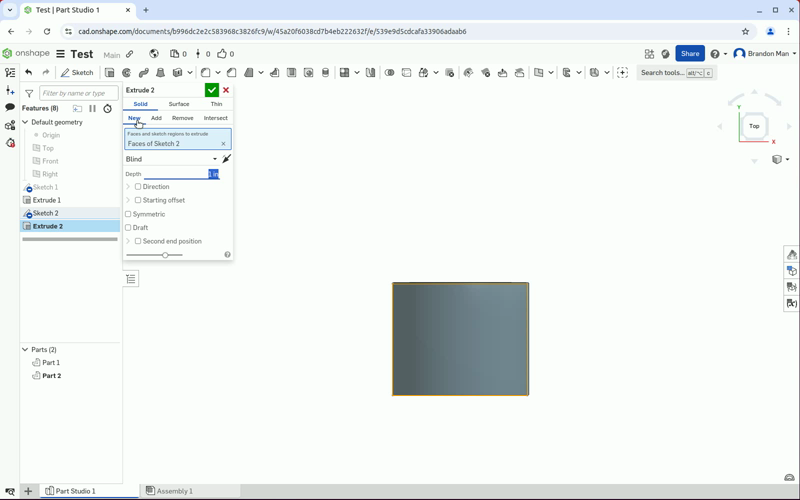
text(-13.961)
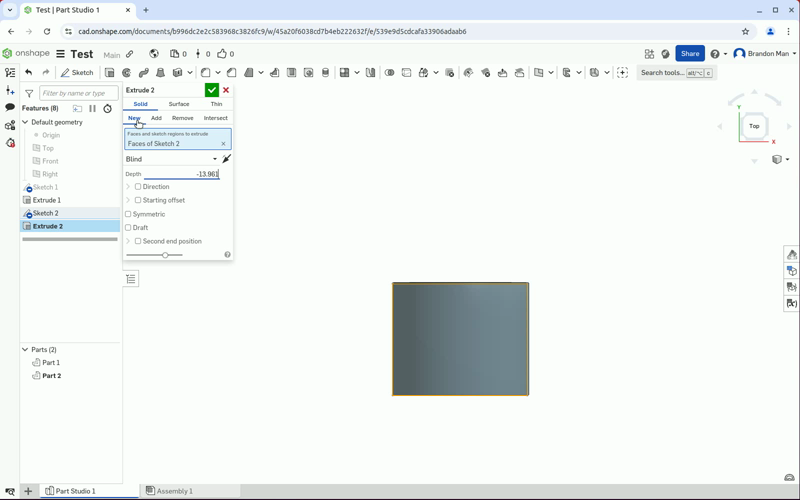
key(tab, 3)
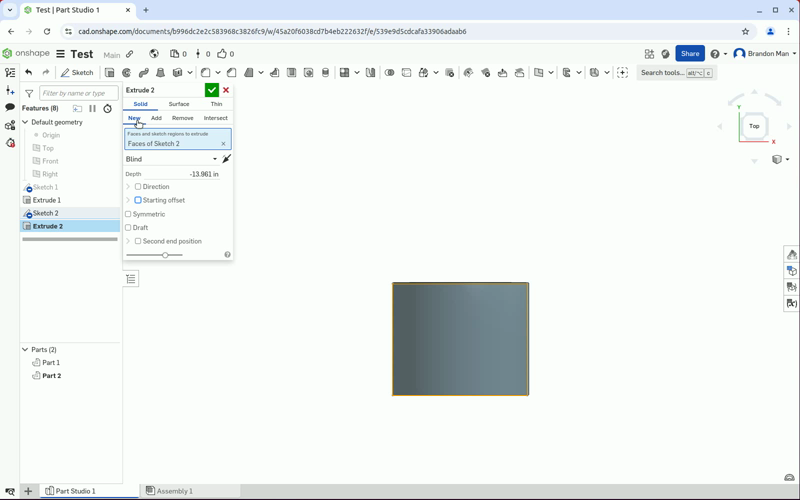
key(tab, 2)
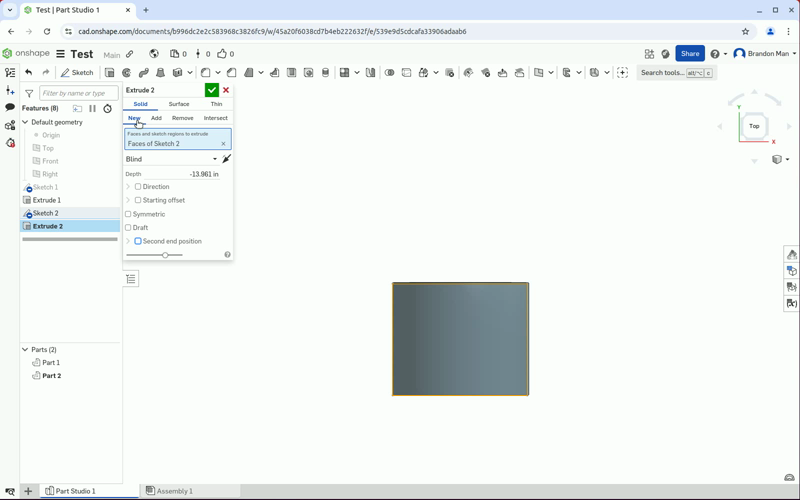
key(space)
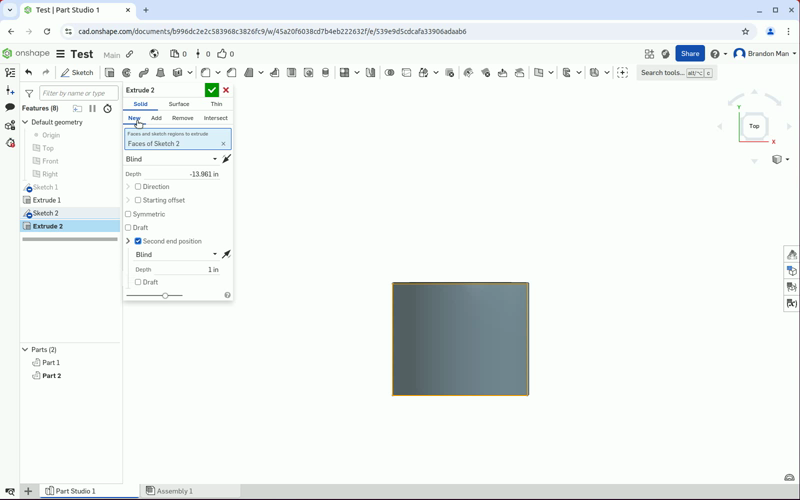
key(tab, 3)
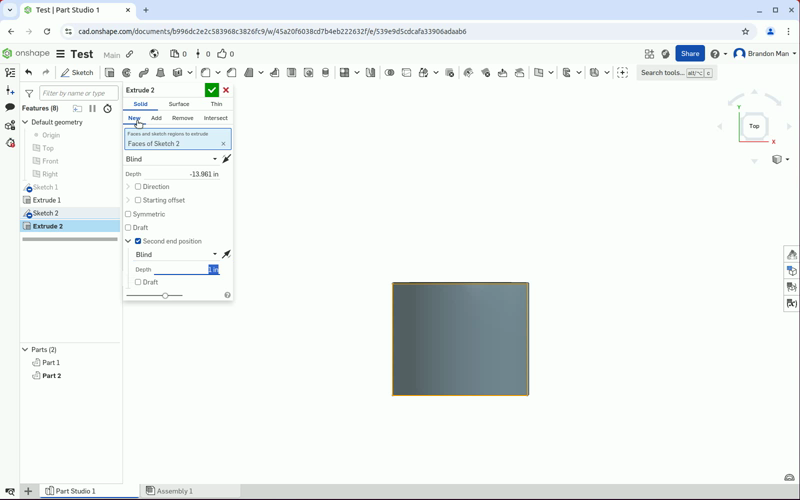
text(11.554)
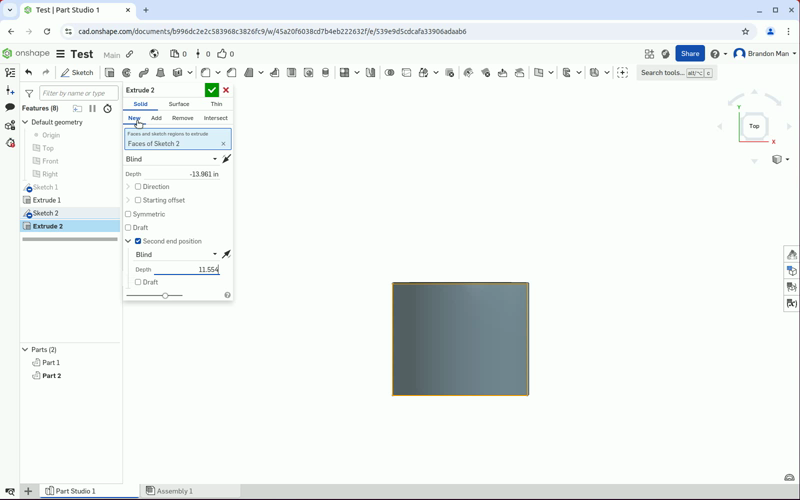
key(enter)
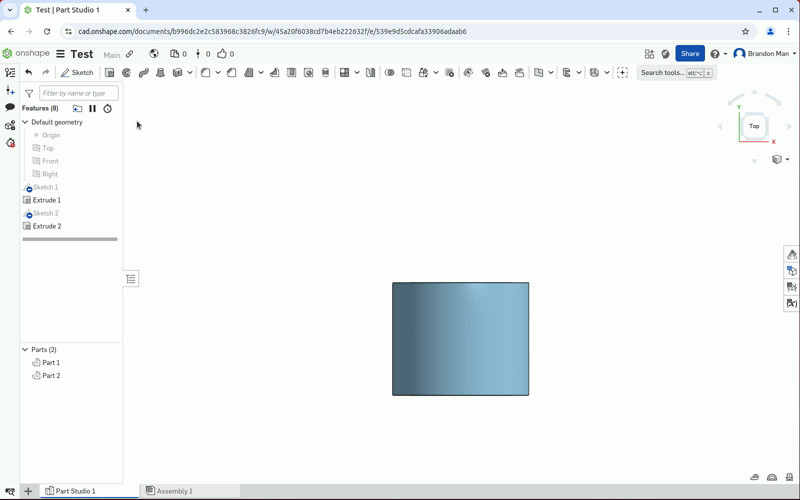
key(shift+h)
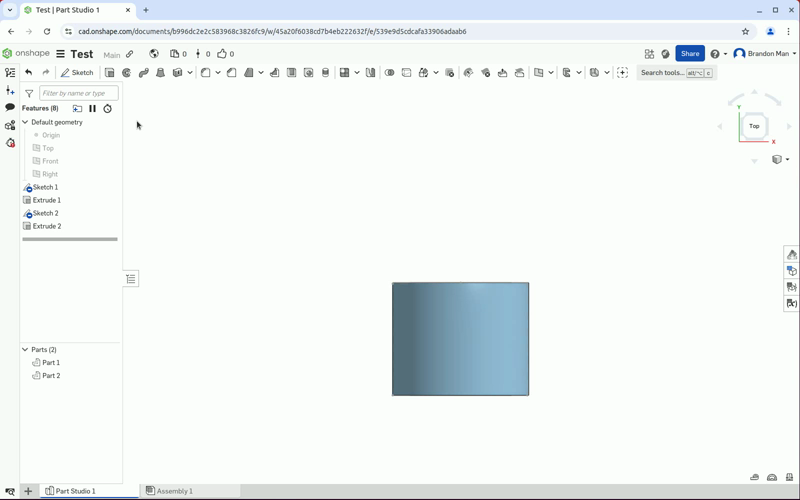
key(shift+h)
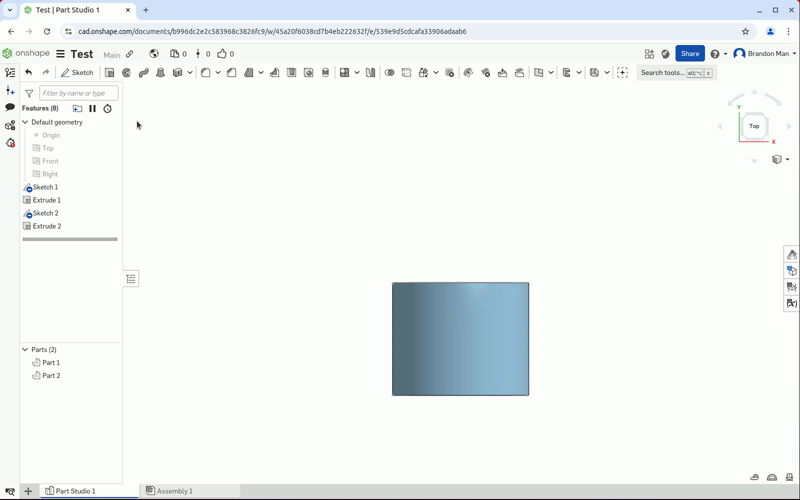
key(shift+7)
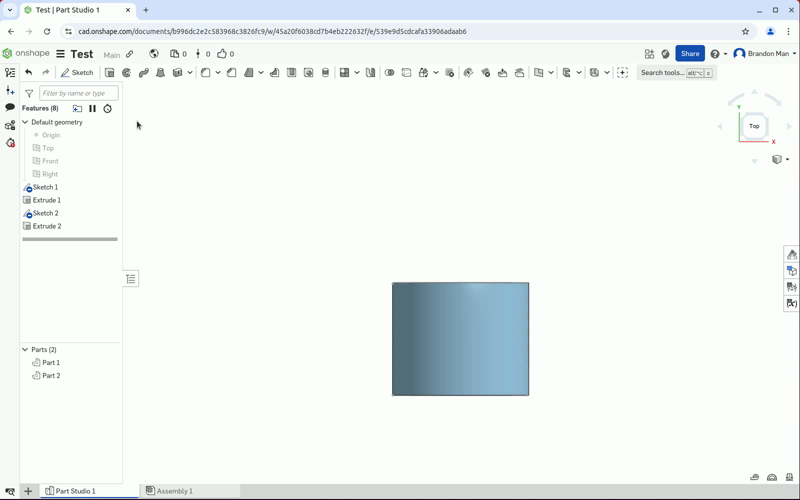
key(up, 3)
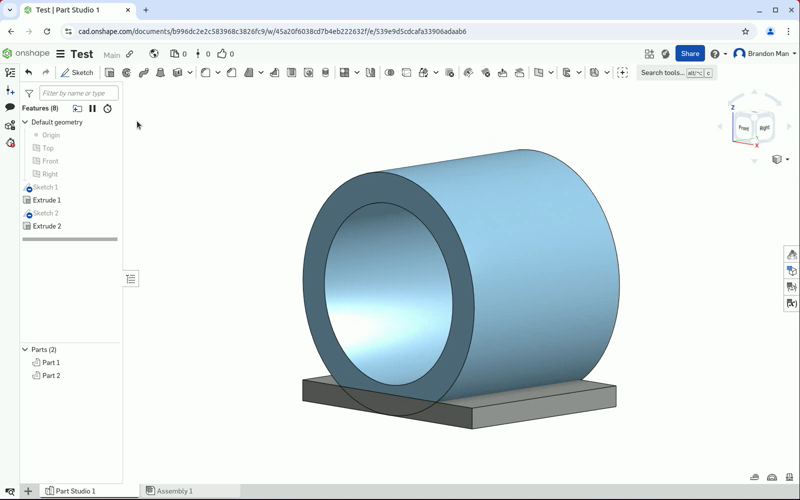
key(left, 3)
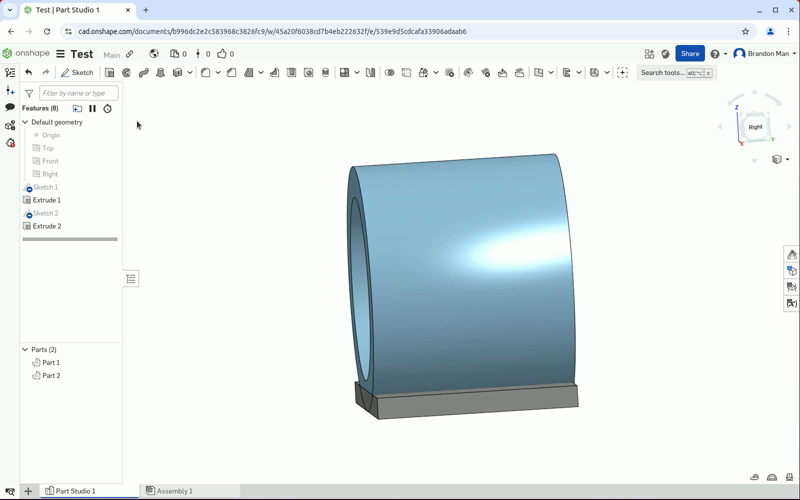
key(right, 3)
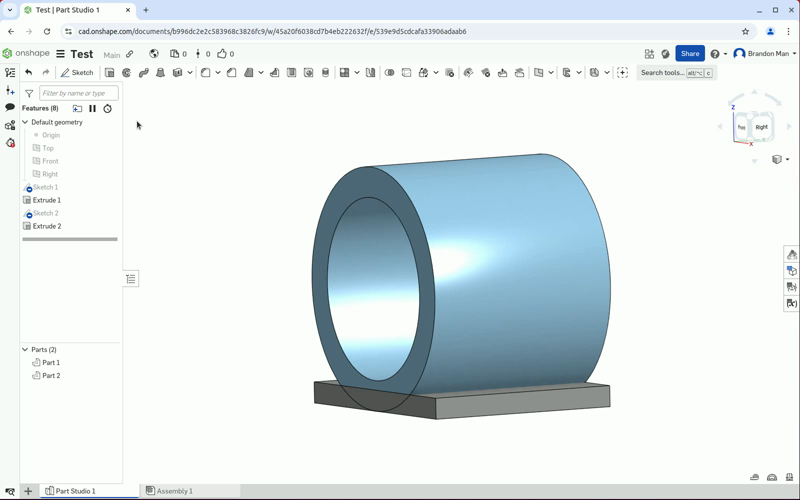
key(down, 3)
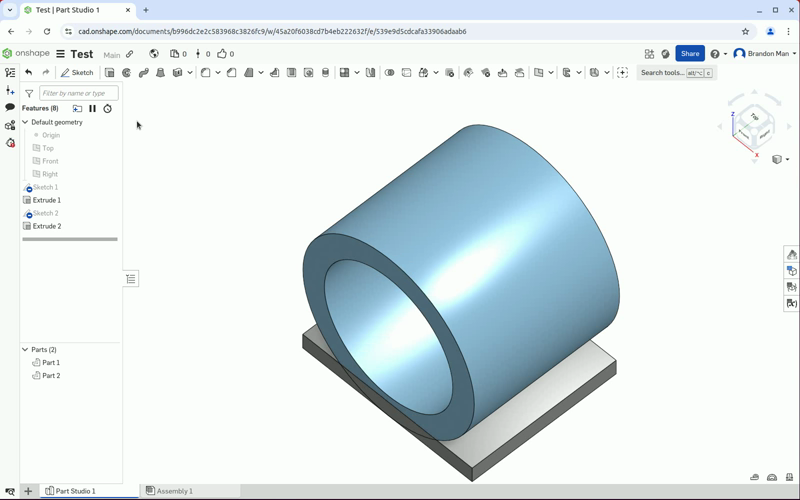
mouse_move(73, 189)
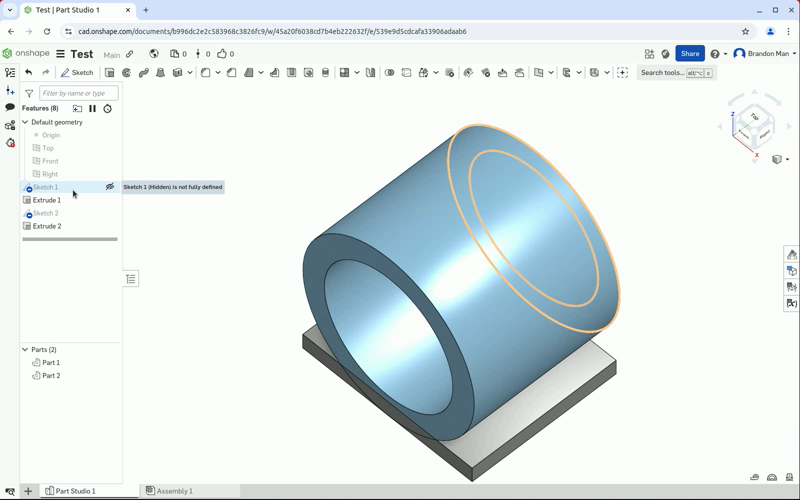
click(73, 189)